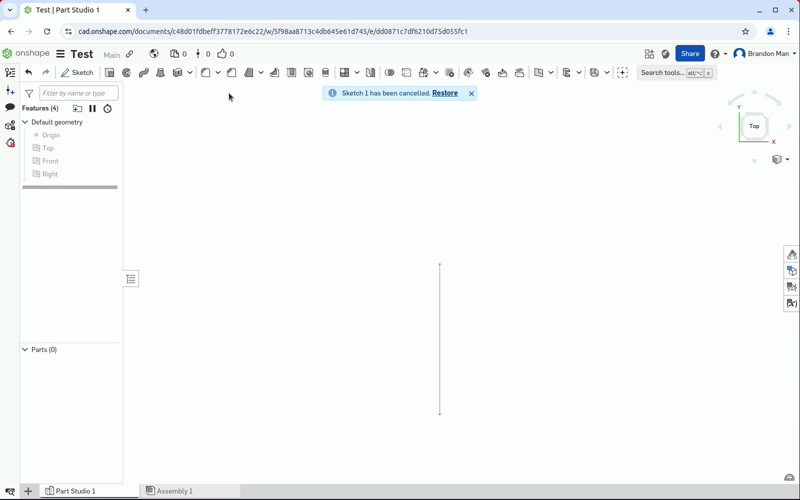
key(shift+h)
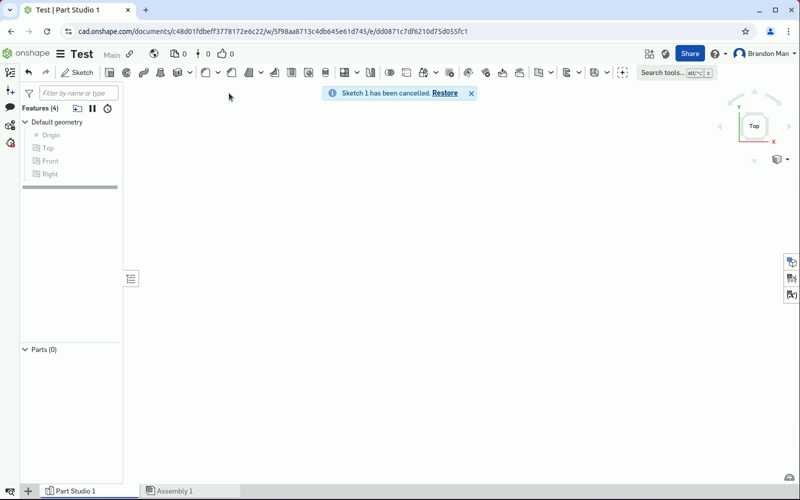
mouse_move(73, 352)
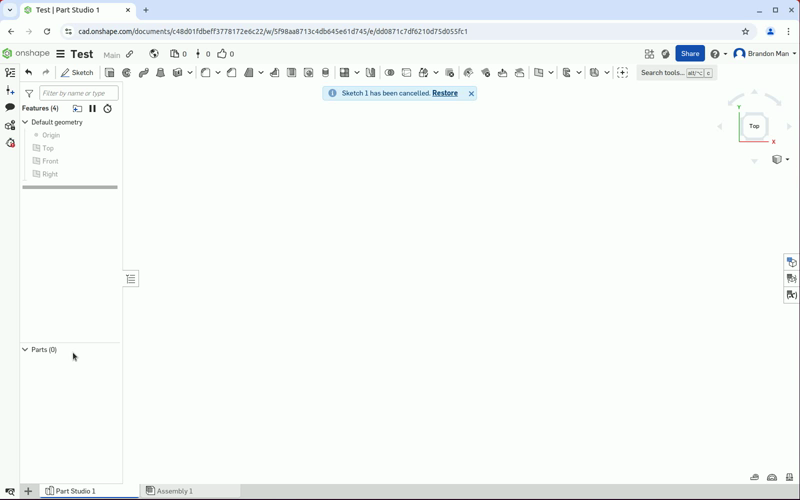
key(y)
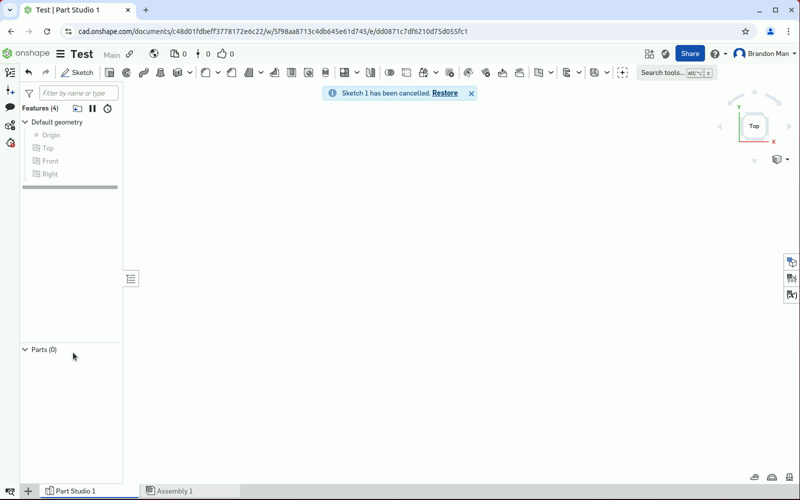
key(shift+p)
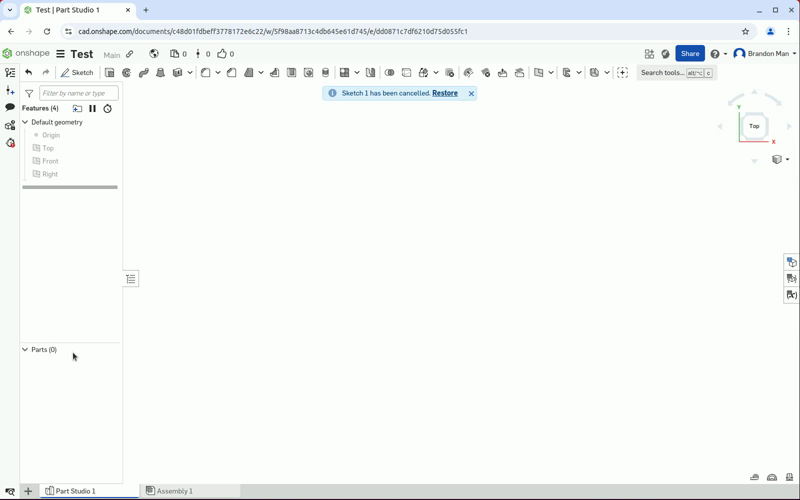
key(space)
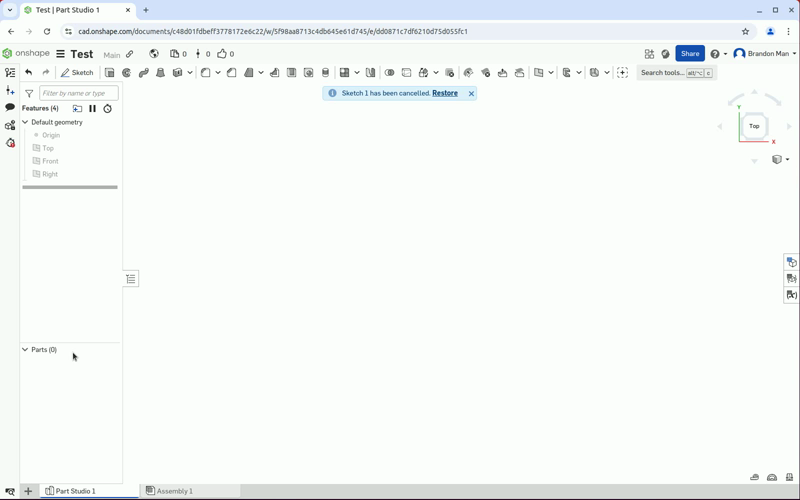
key_down(shift)
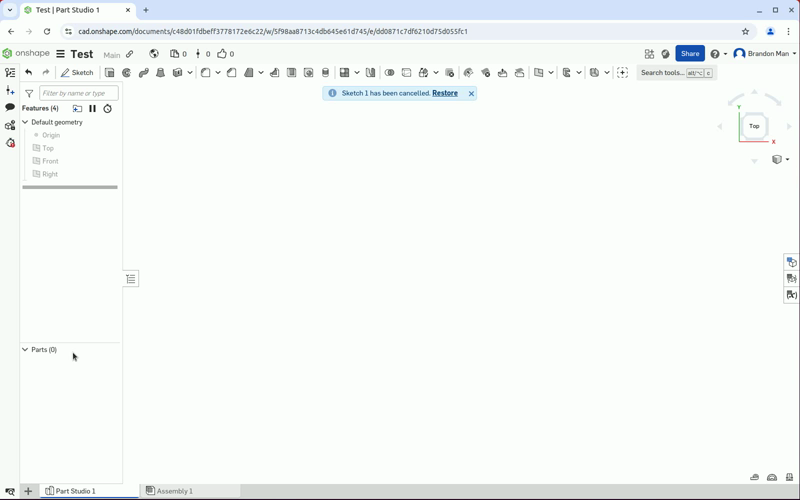
key(up)
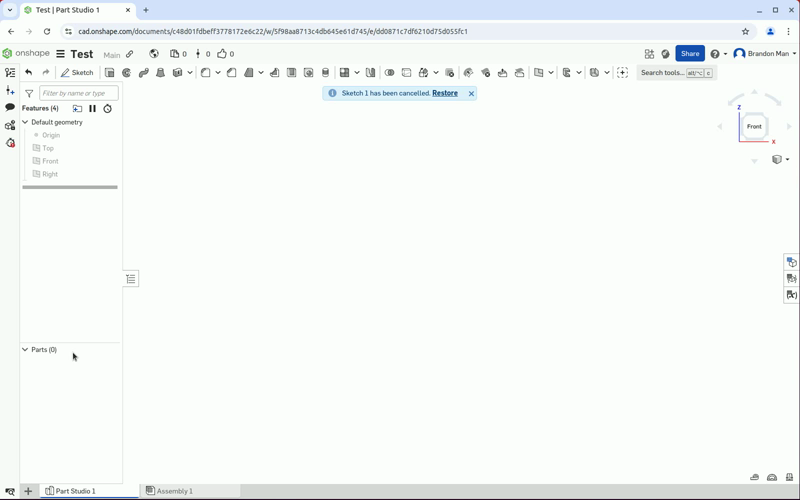
key_up(shift)
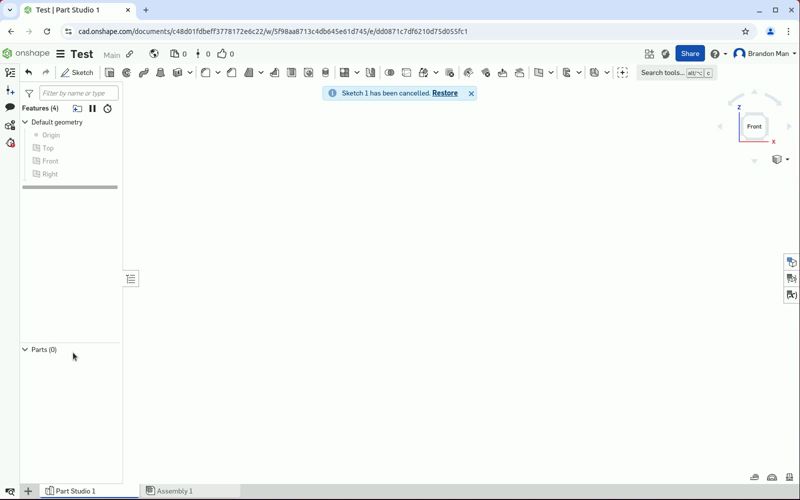
mouse_move(73, 352)
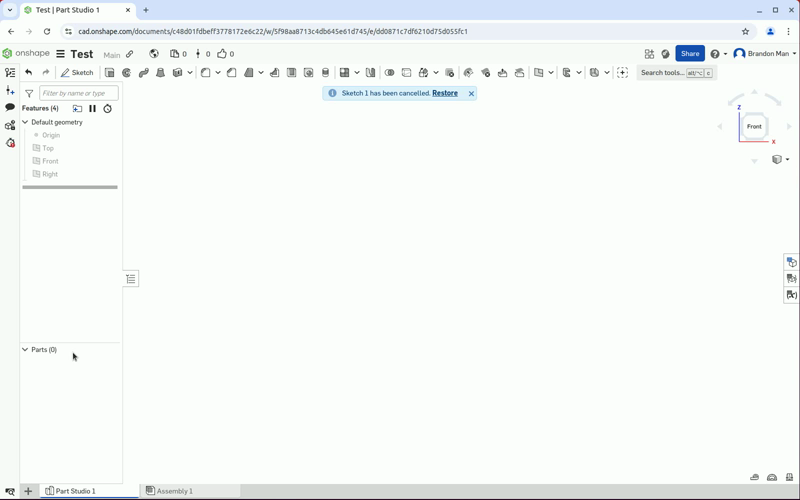
key(shift+y)
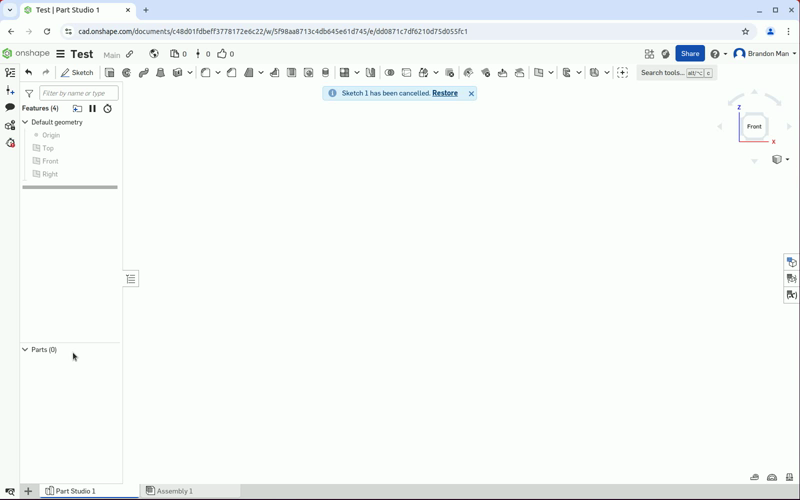
key(shift+s)
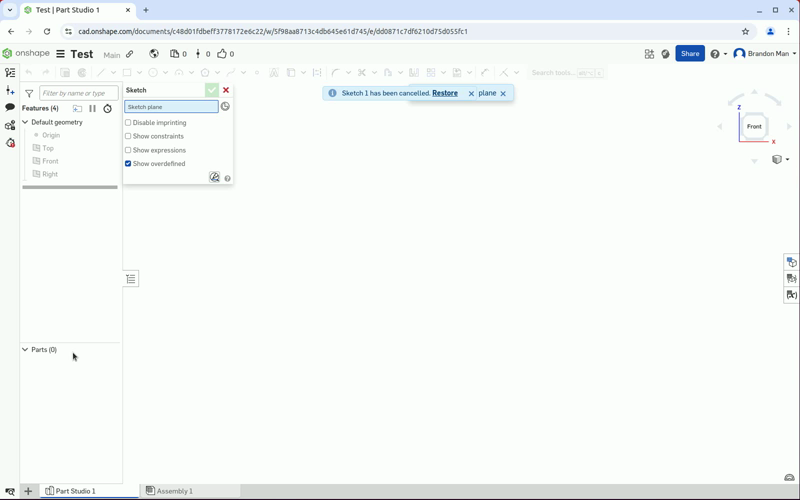
mouse_move(73, 163)
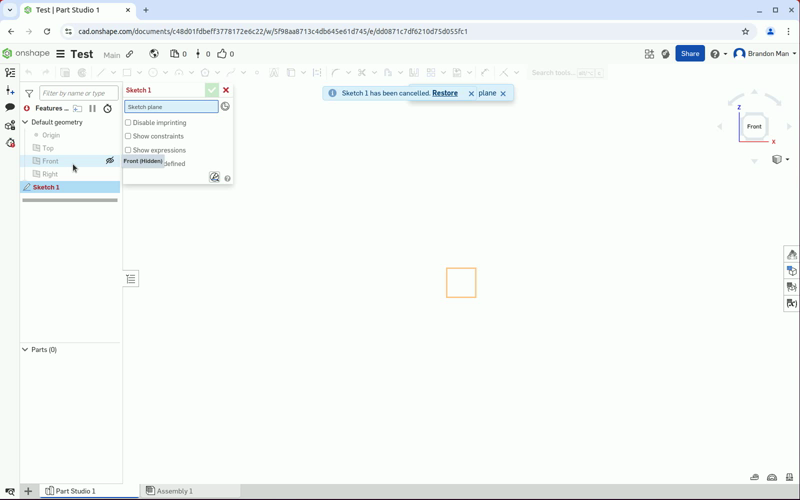
click(73, 163)
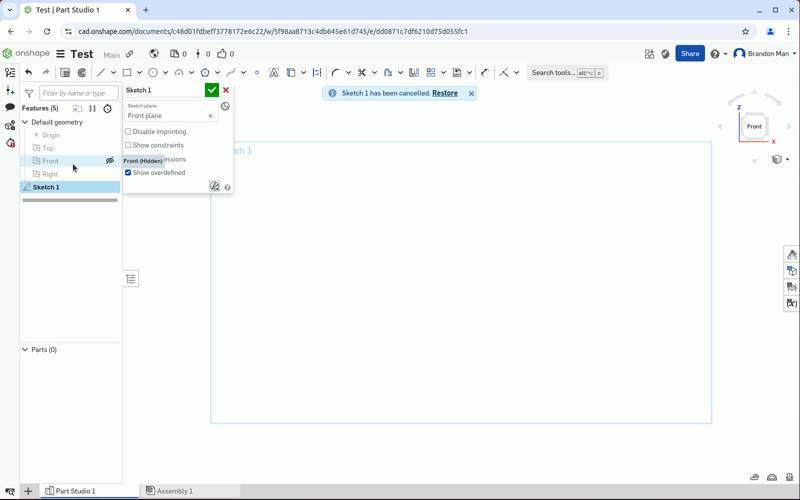
mouse_move(73, 352)
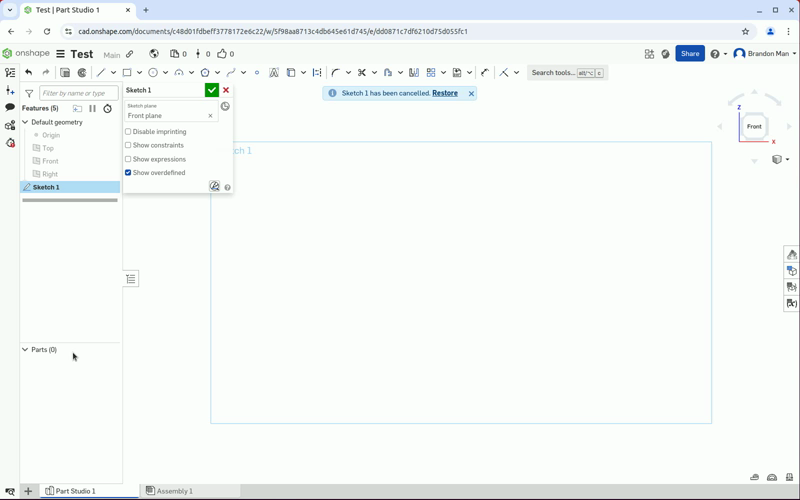
key(y)
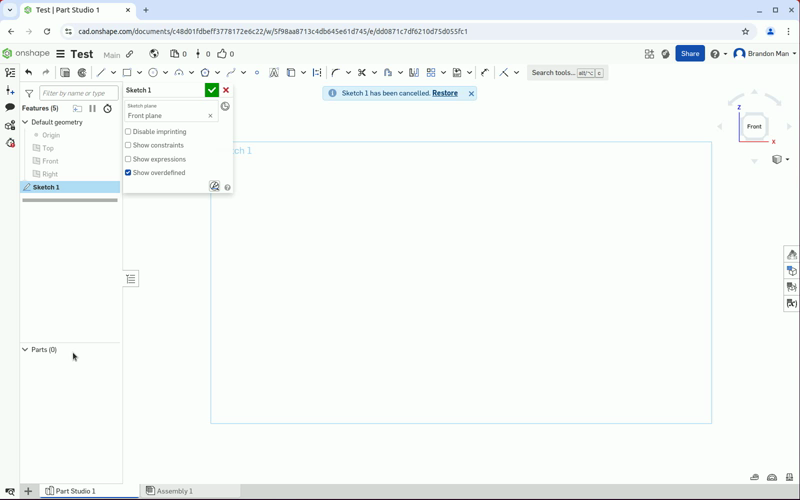
key(l)
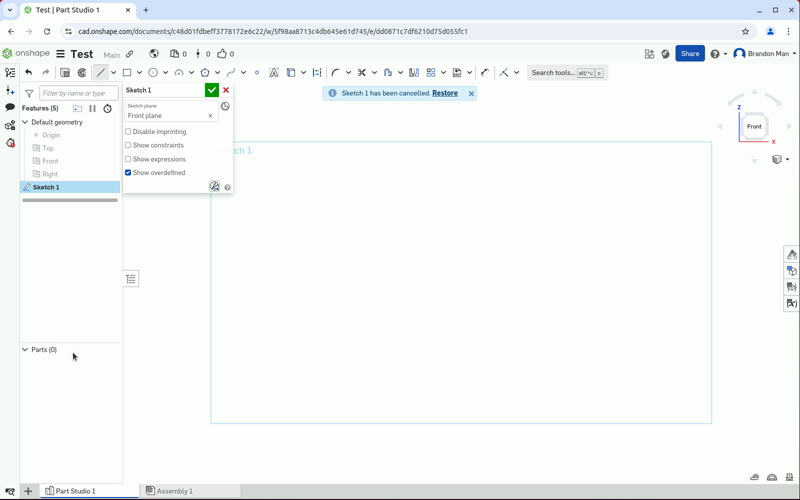
key_down(shift)
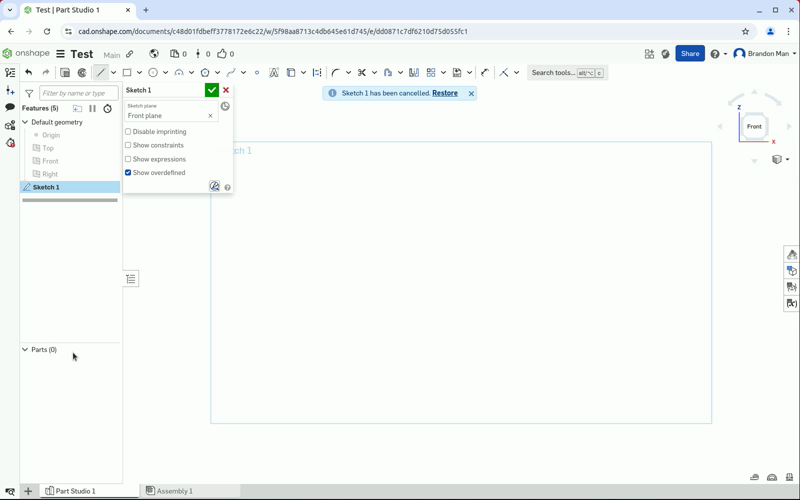
mouse_move(460, 282)
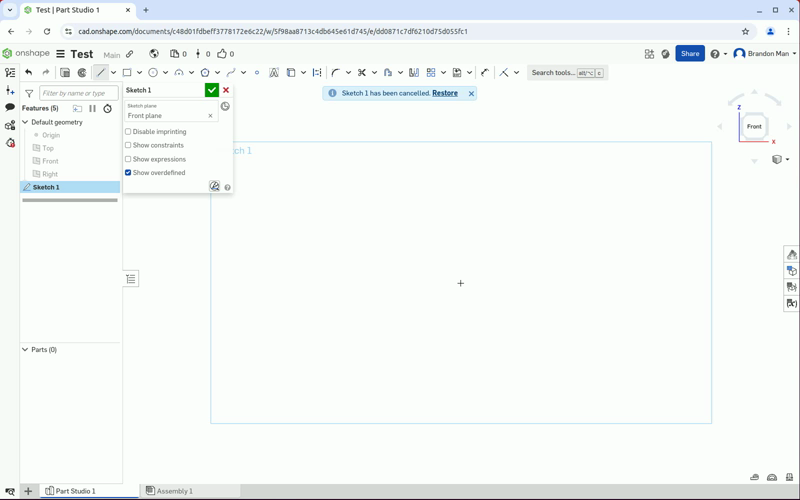
click(460, 282)
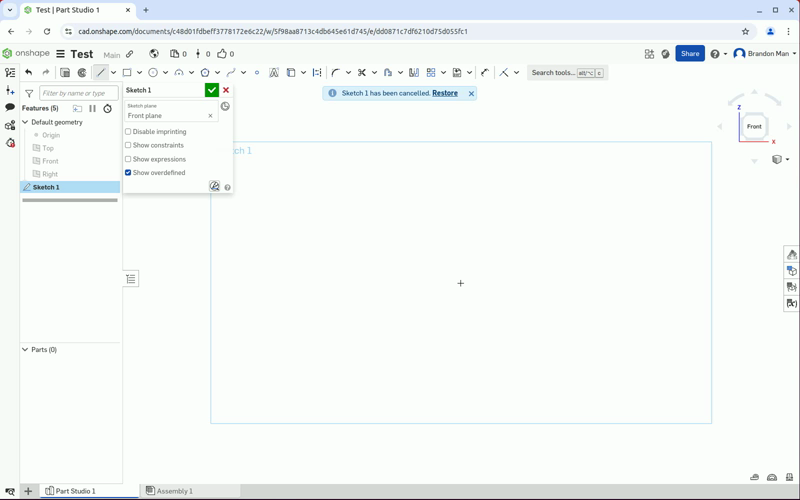
key_up(shift)
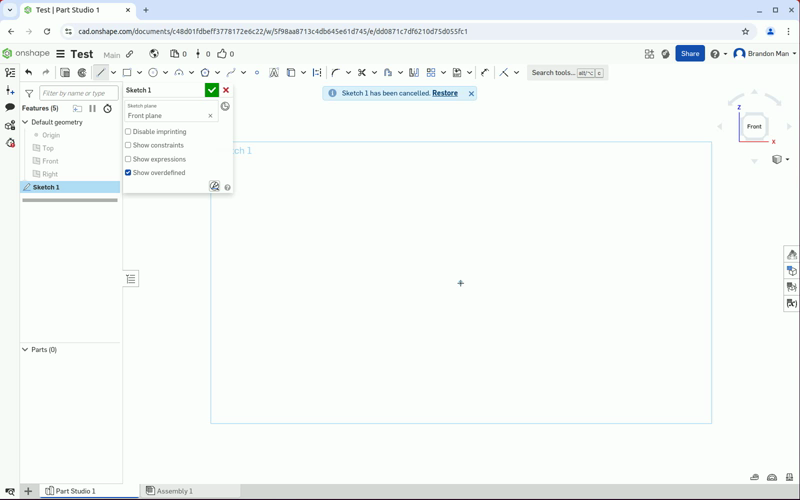
key_down(shift)
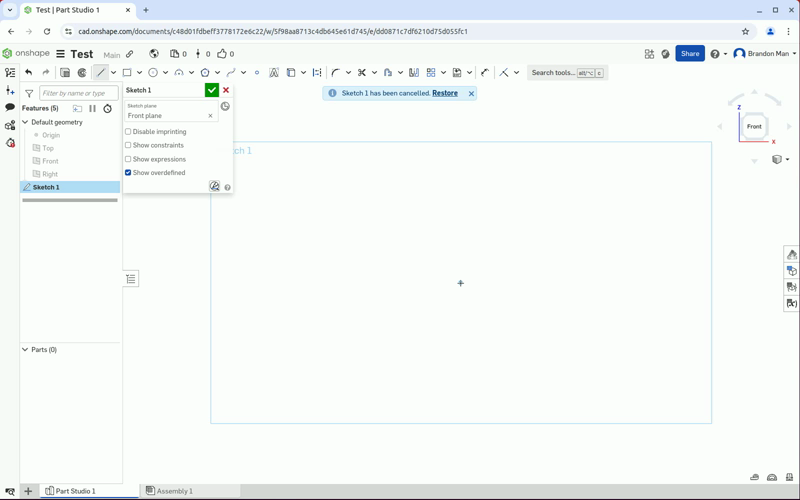
mouse_move(573, 282)
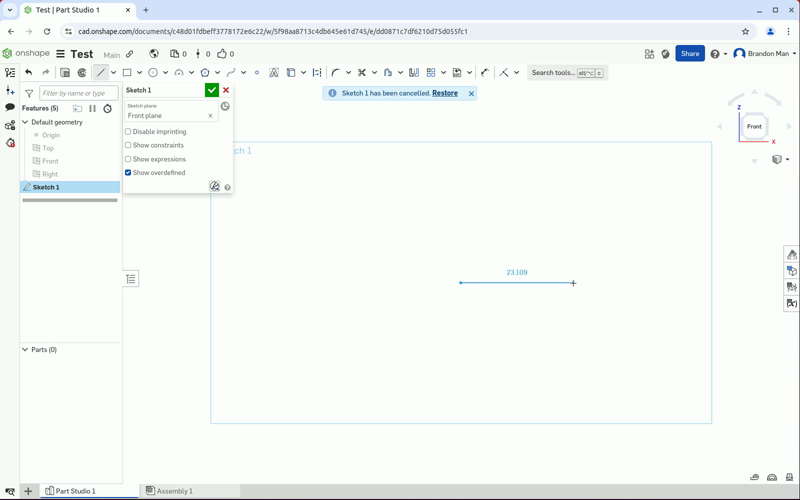
click(573, 282)
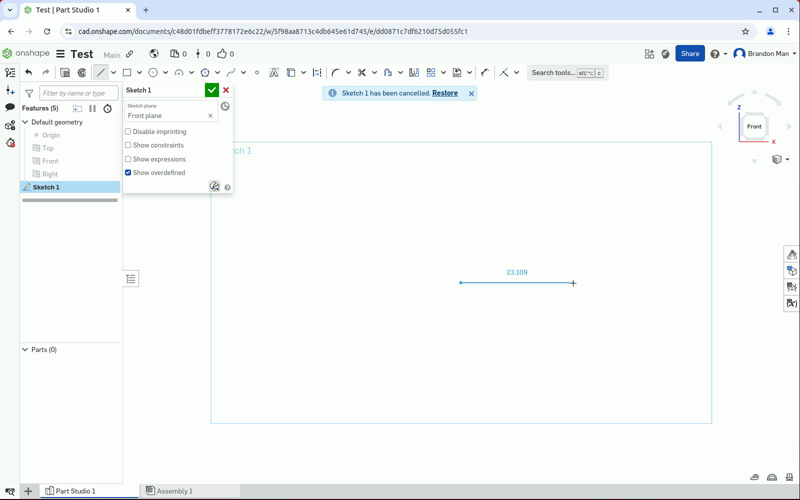
key_up(shift)
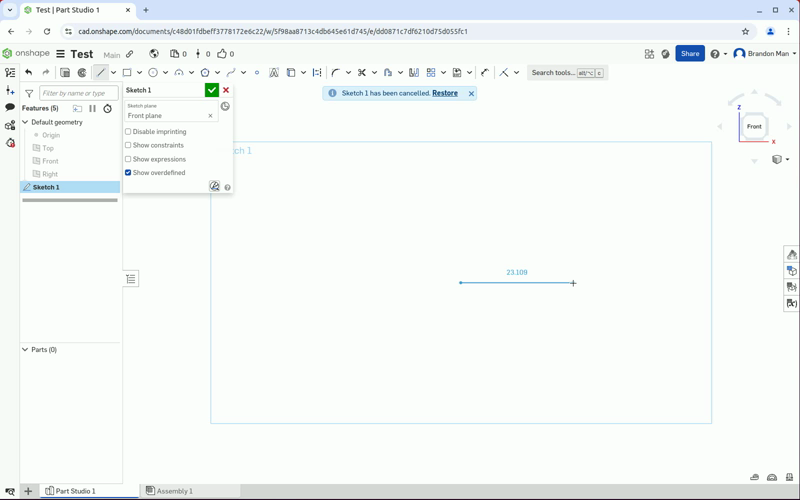
key_down(shift)
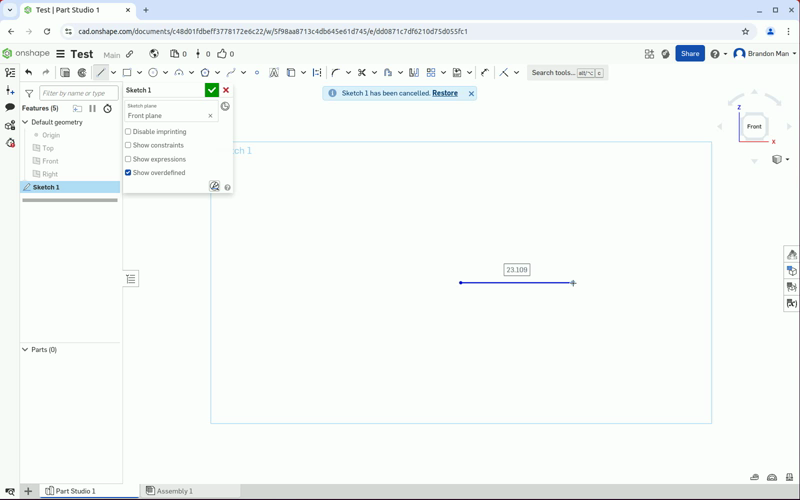
mouse_move(573, 208)
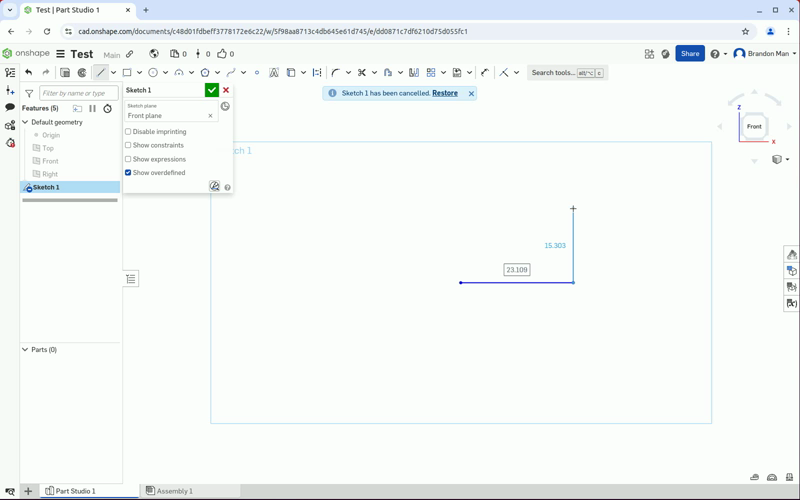
click(573, 208)
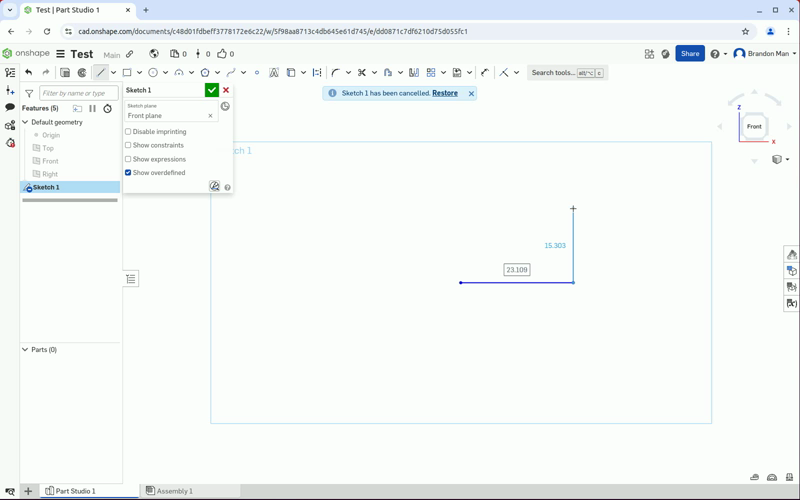
key_up(shift)
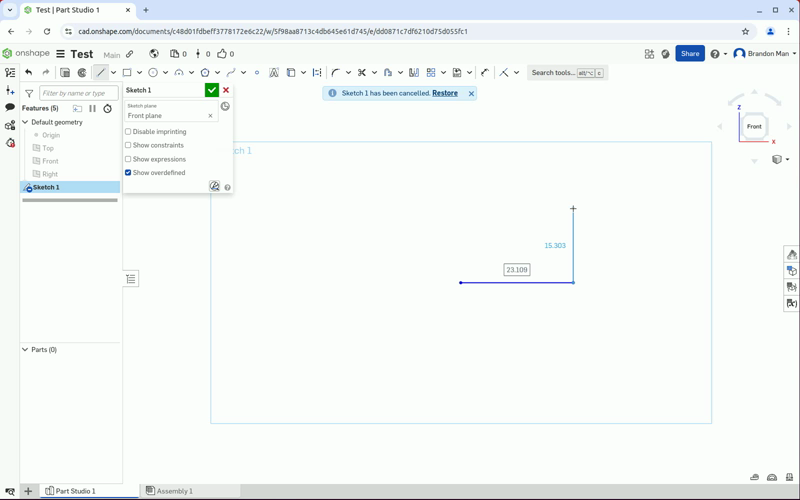
key_down(shift)
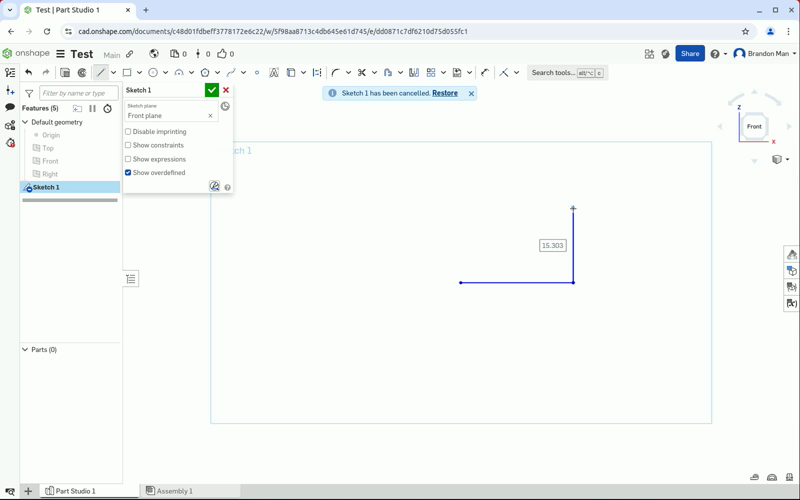
mouse_move(460, 208)
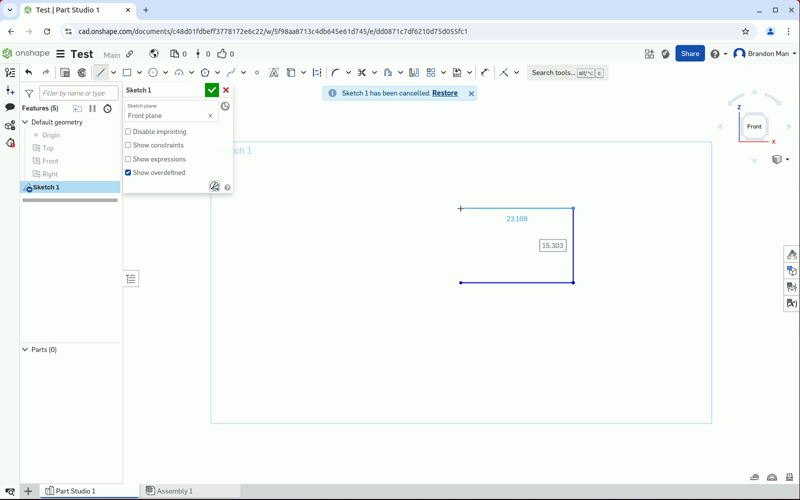
click(460, 208)
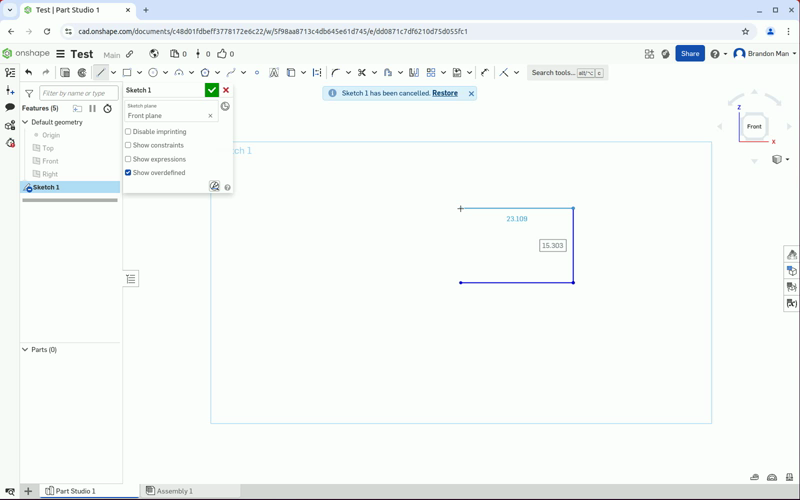
key_up(shift)
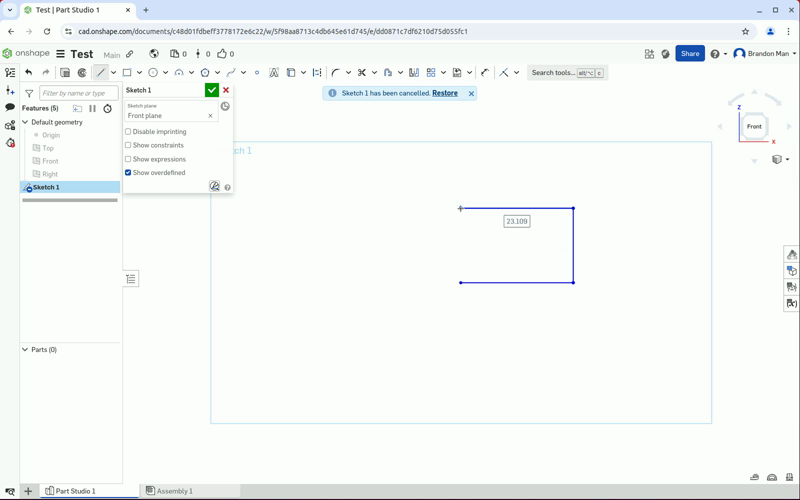
key_down(shift)
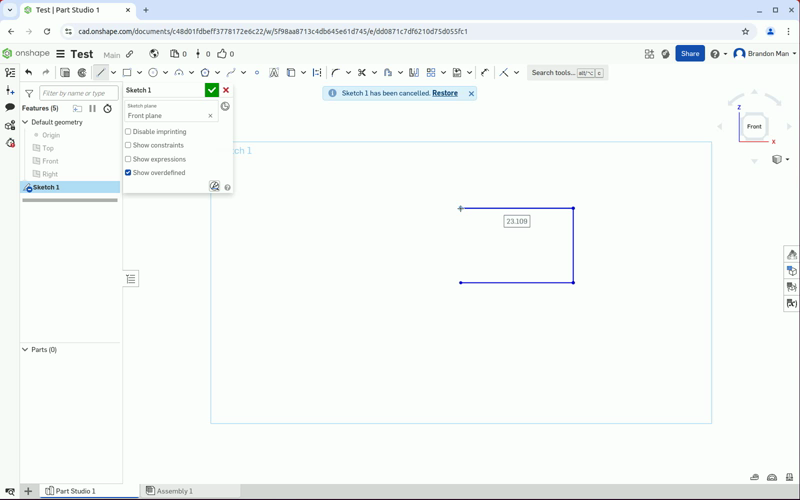
mouse_move(460, 282)
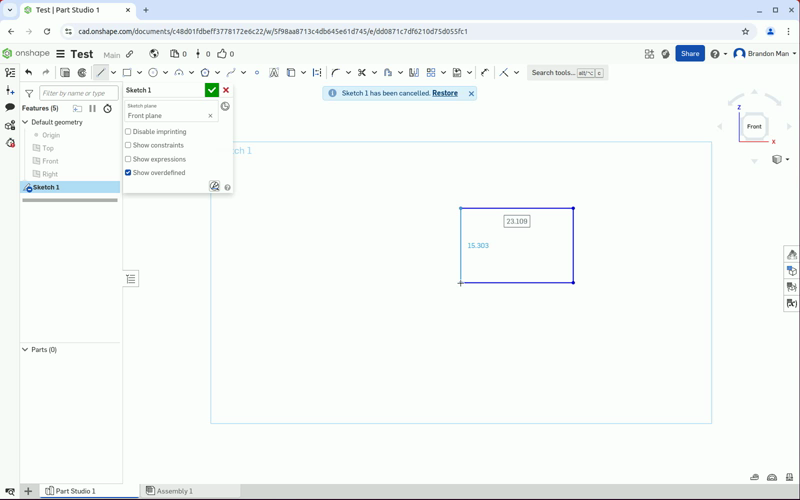
key_up(shift)
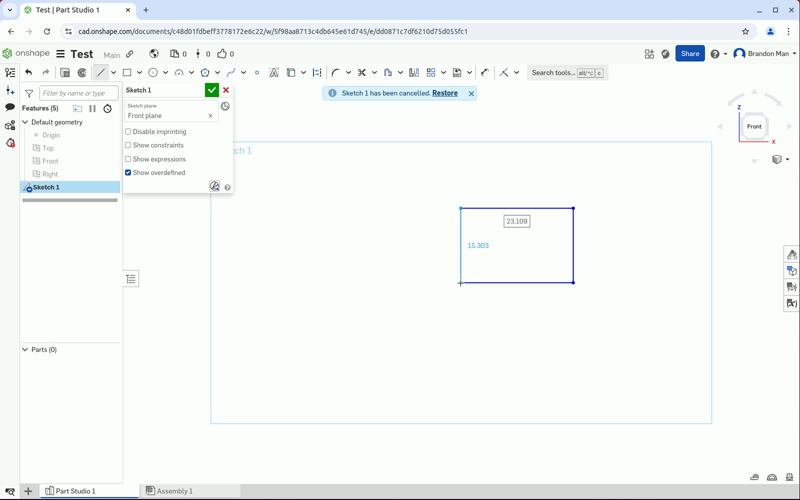
click(460, 282)
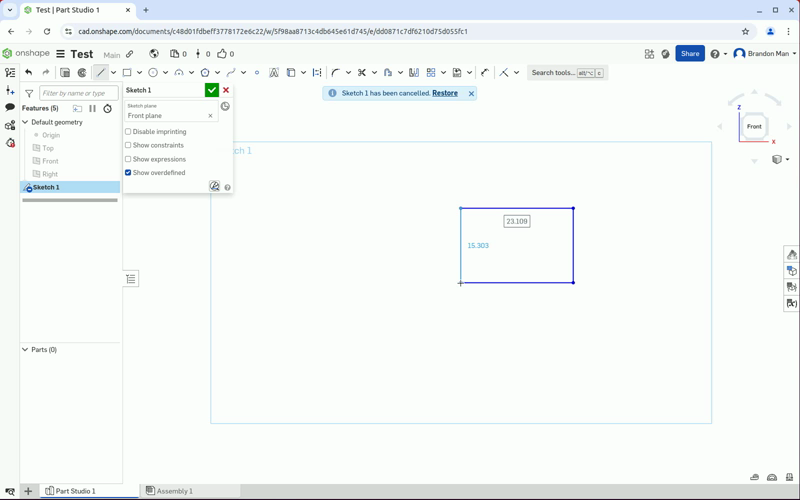
key(esc)
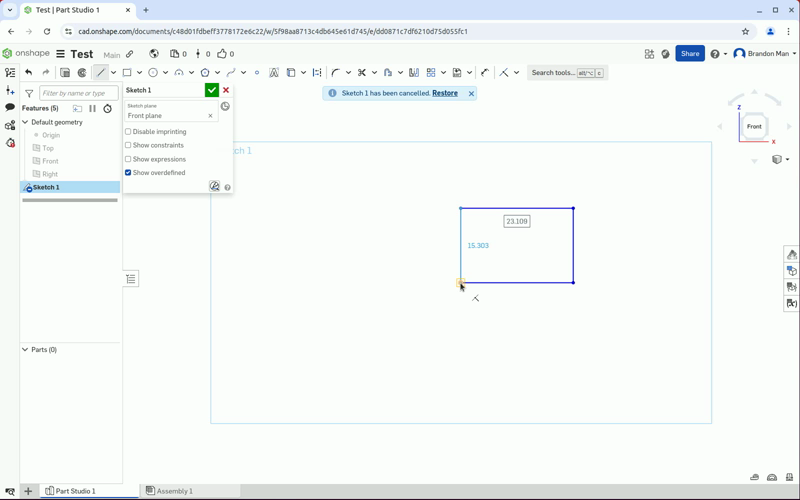
mouse_move(564, 272)
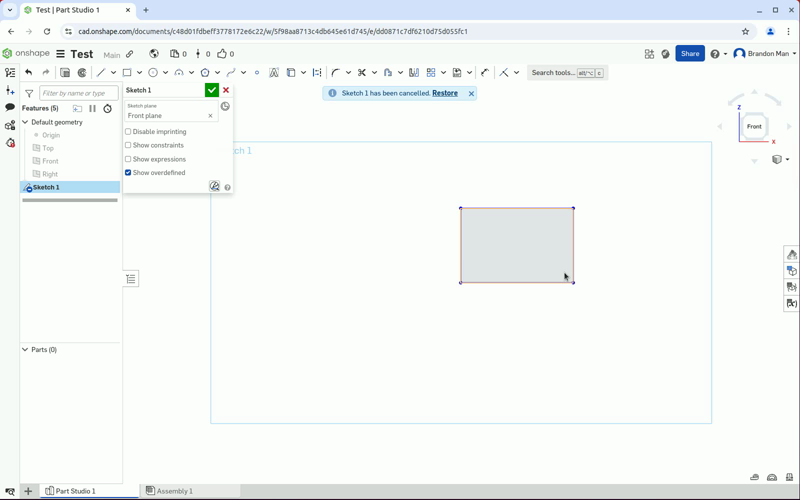
click(564, 272)
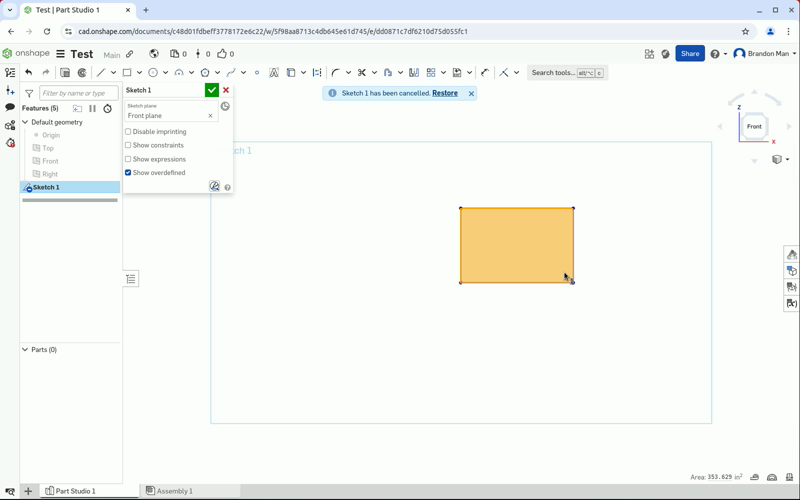
mouse_move(73, 352)
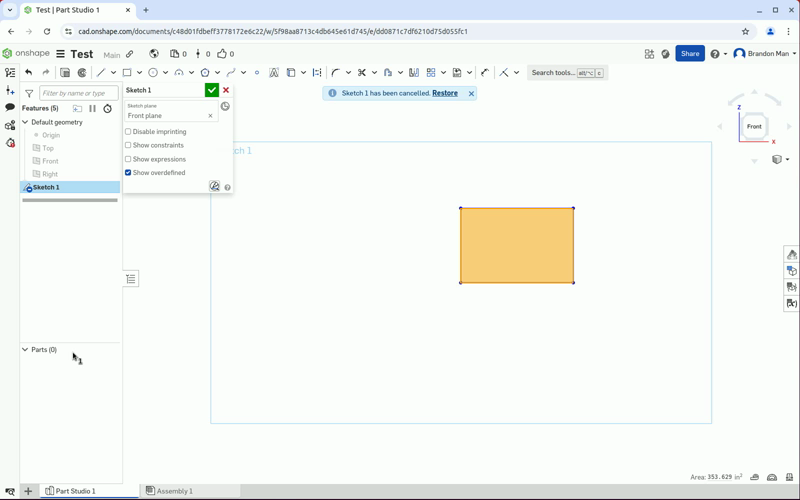
key(shift+y)
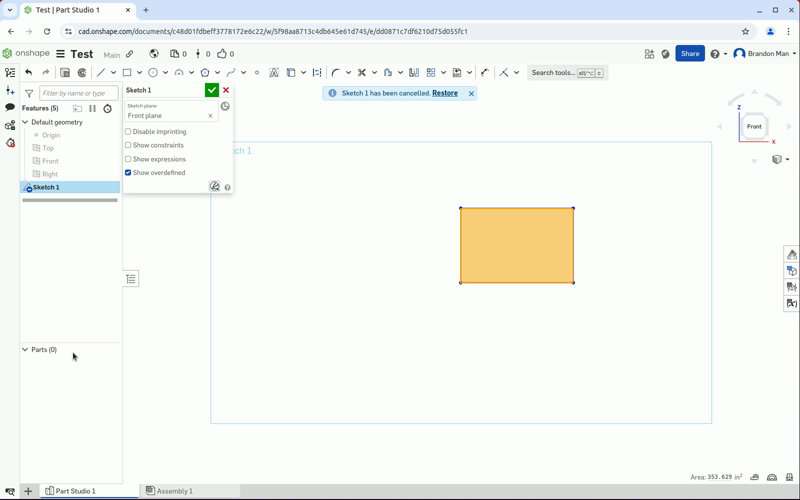
key(shift+e)
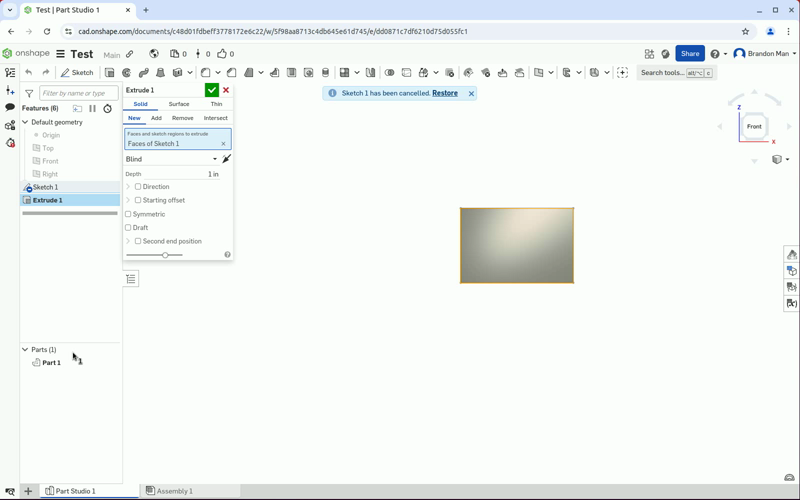
mouse_move(143, 106)
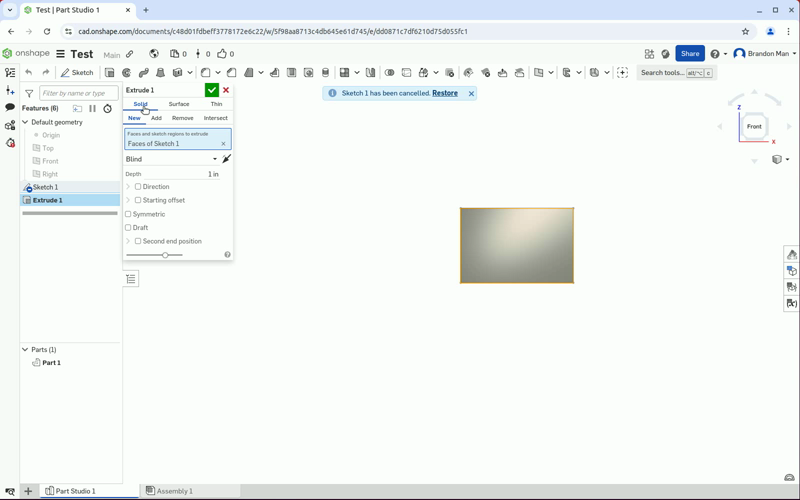
click(143, 106)
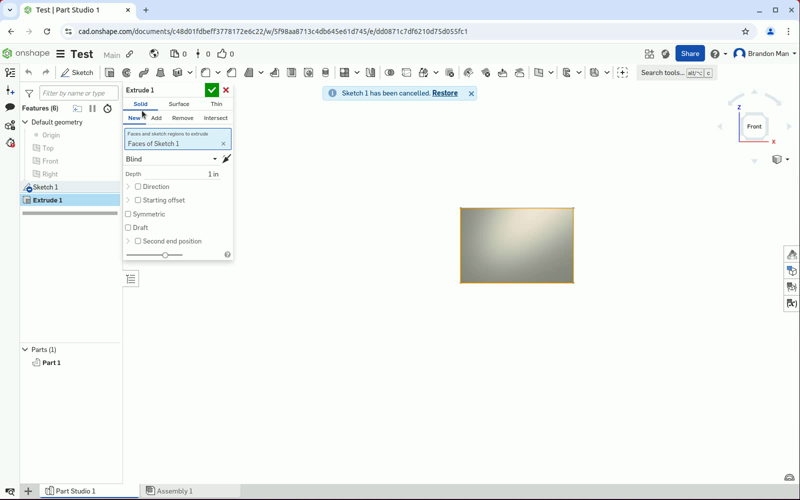
mouse_move(137, 120)
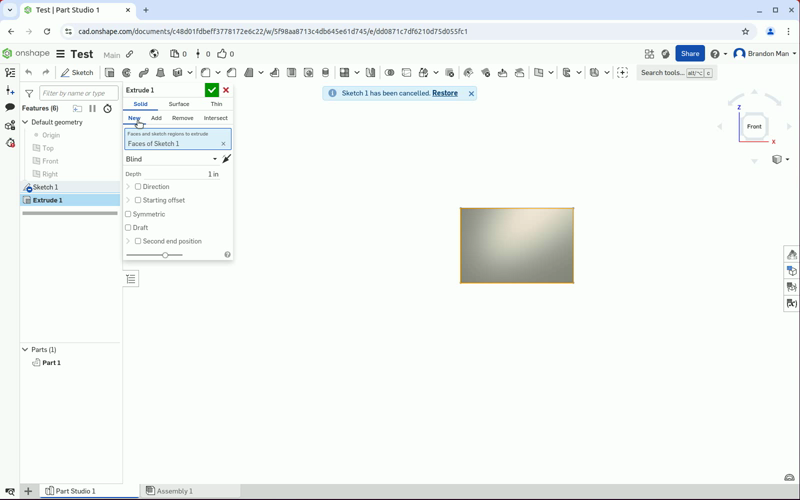
click(137, 120)
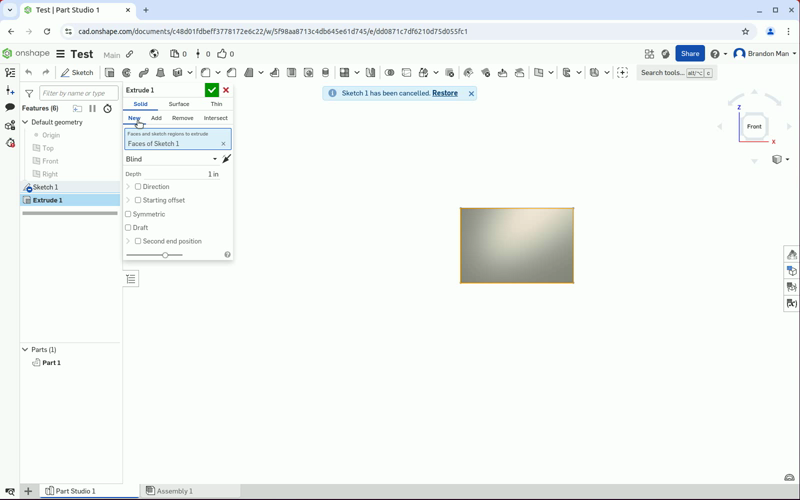
key(tab, 4)
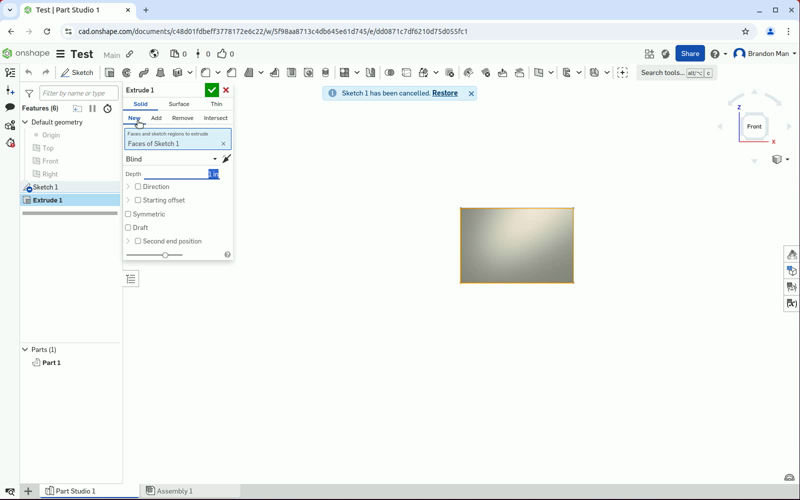
text(13.961)
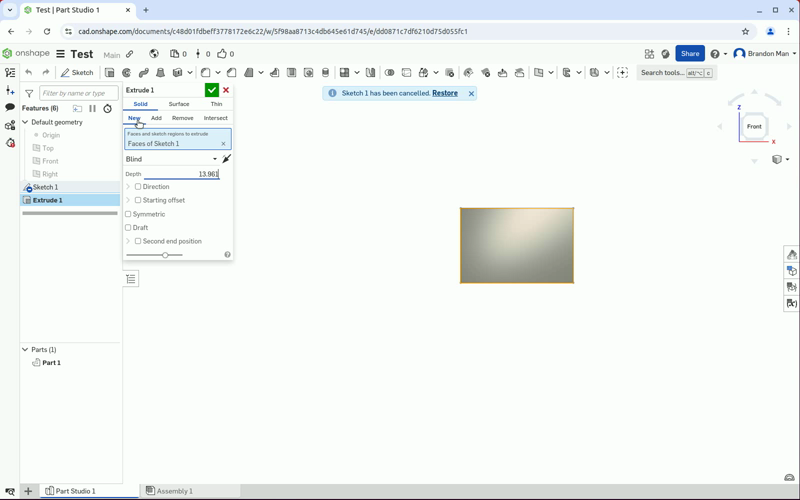
key(enter)
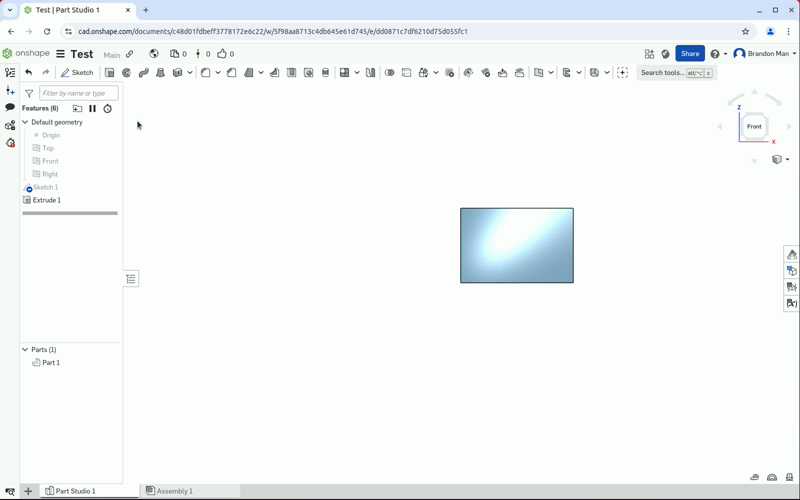
key(shift+h)
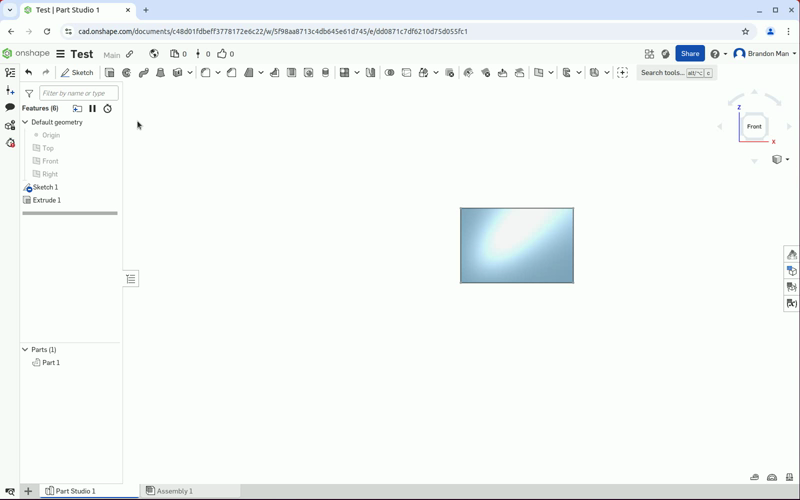
key(shift+h)
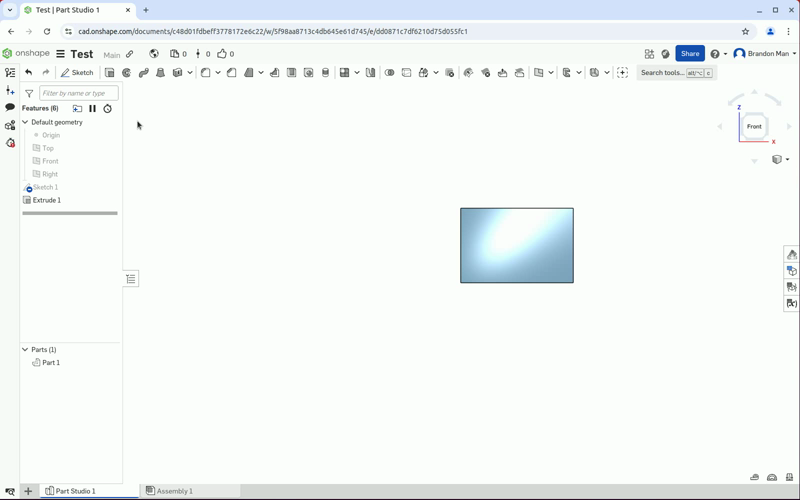
mouse_move(73, 189)
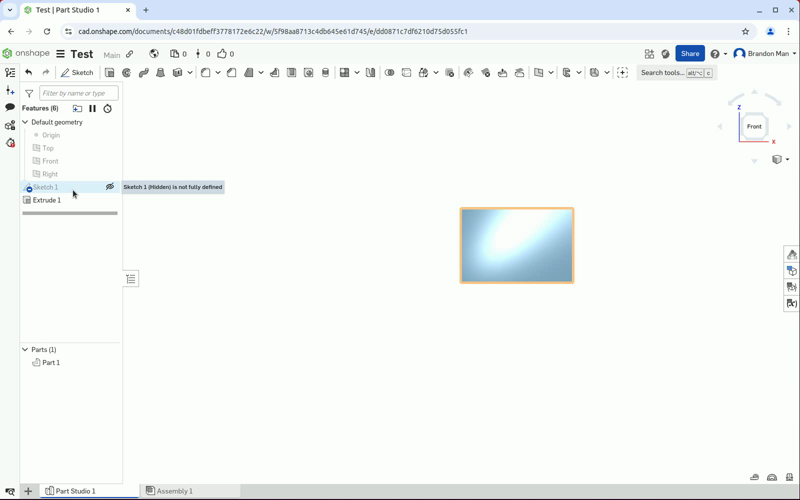
click(73, 189)
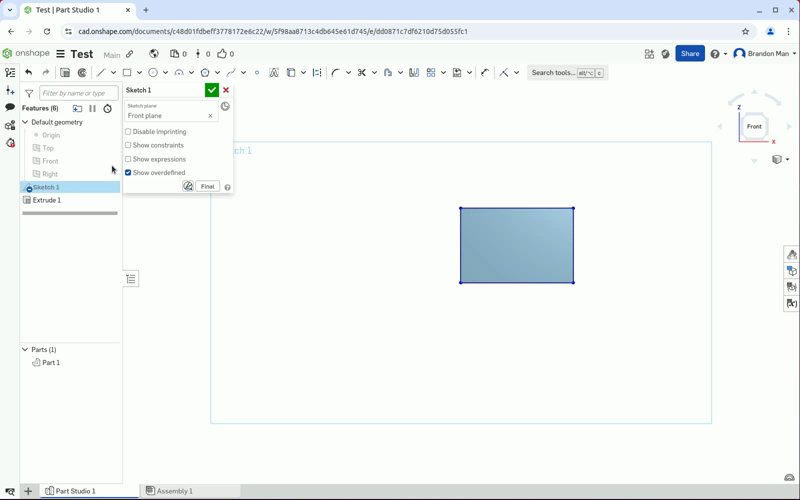
mouse_move(229, 92)
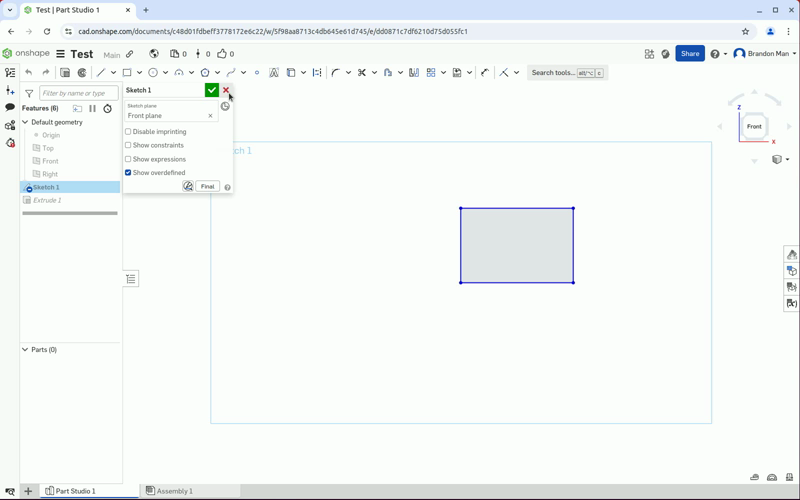
click(229, 92)
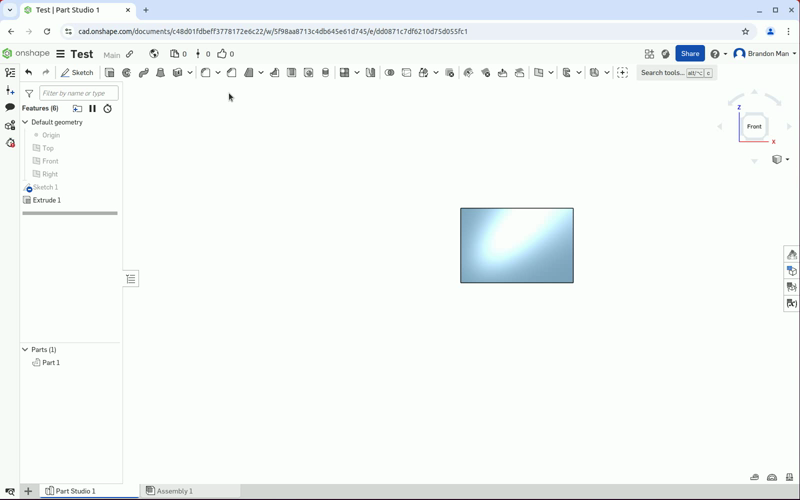
mouse_move(541, 75)
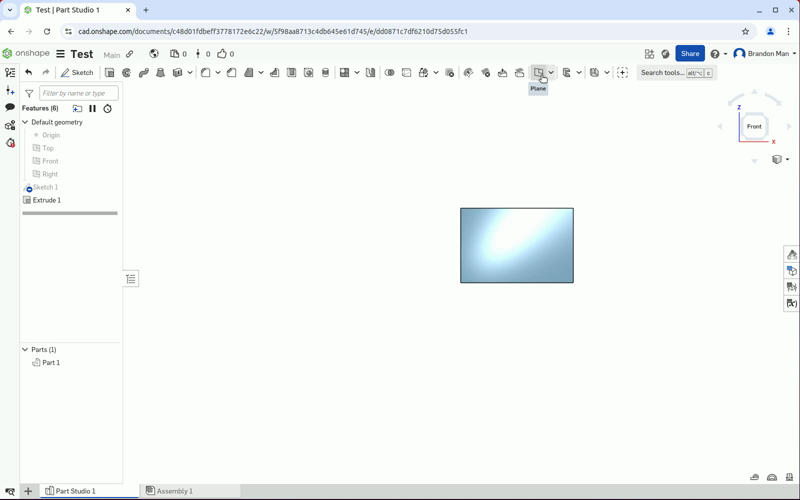
click(541, 75)
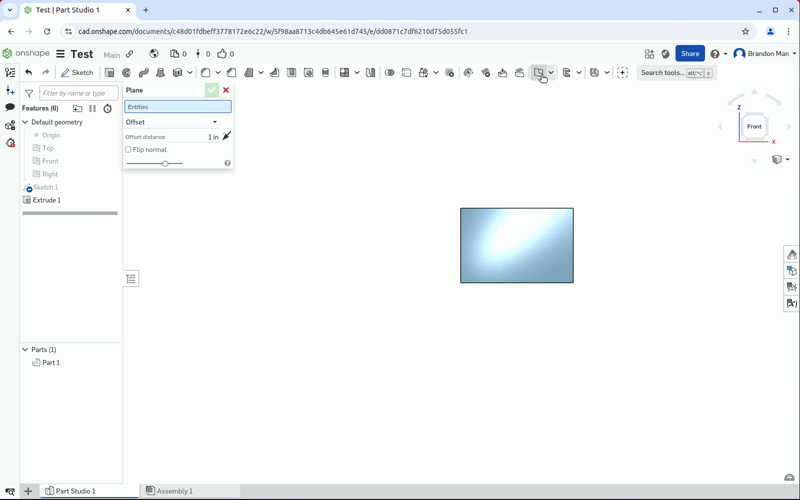
mouse_move(73, 163)
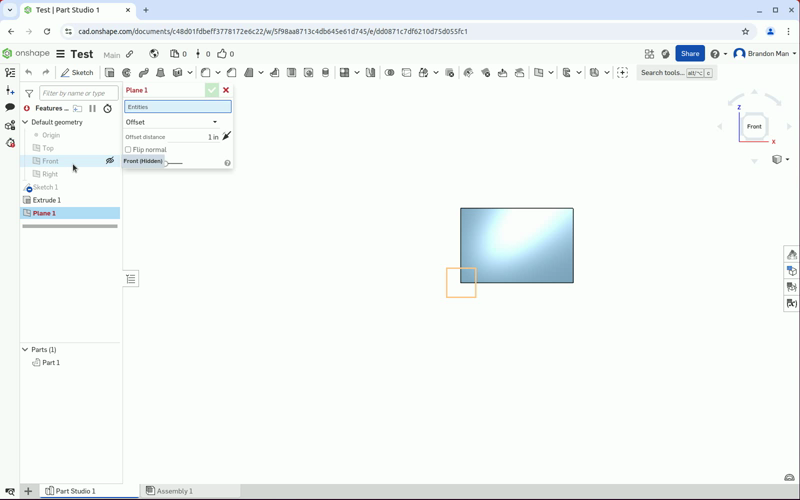
click(73, 163)
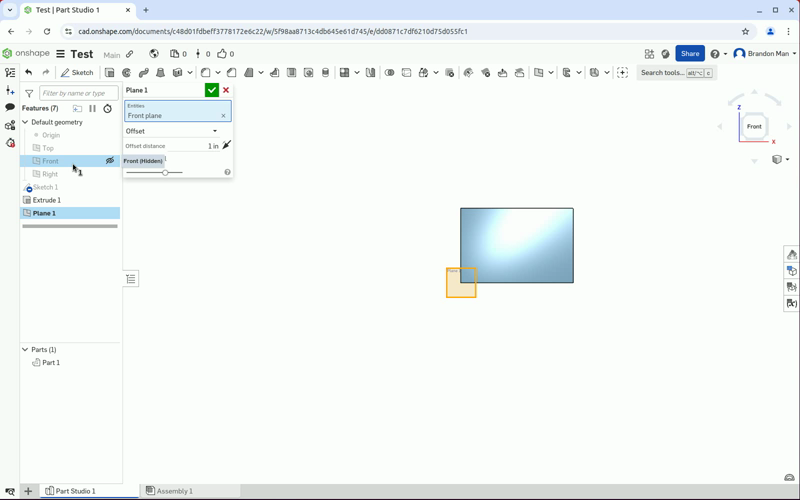
key(tab, 2)
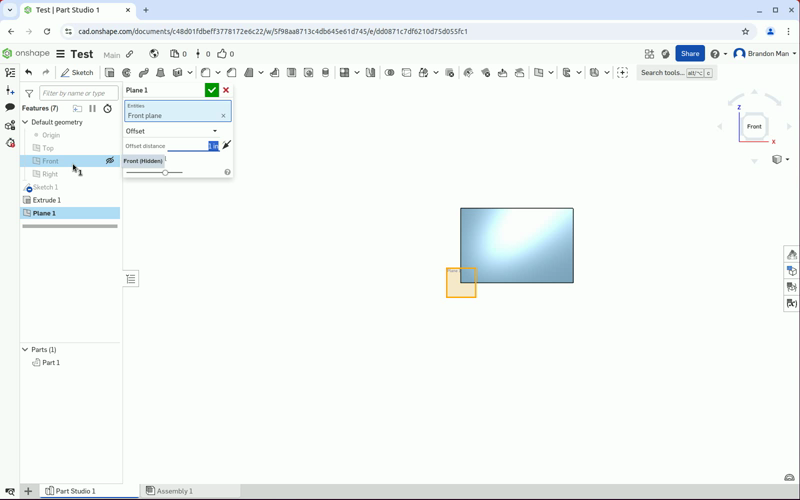
text(13.957)
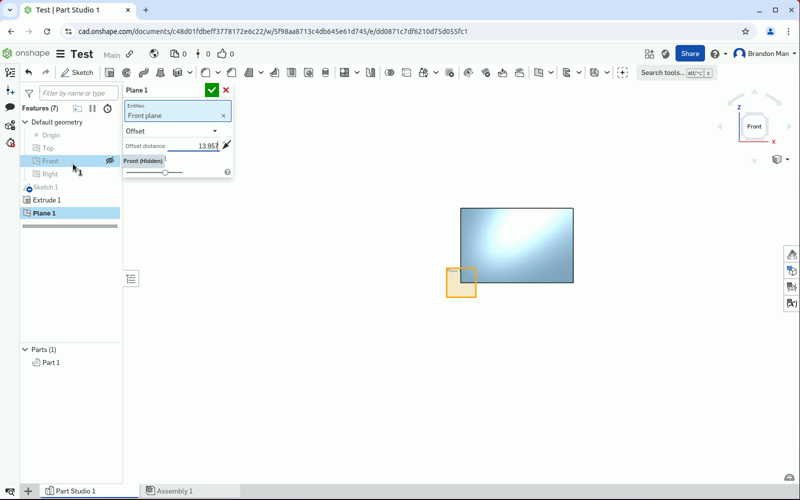
key(enter, 2)
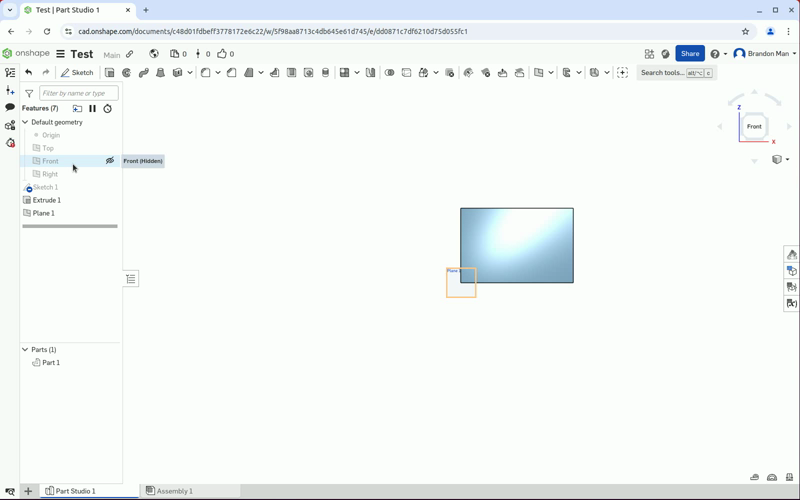
key(shift+s)
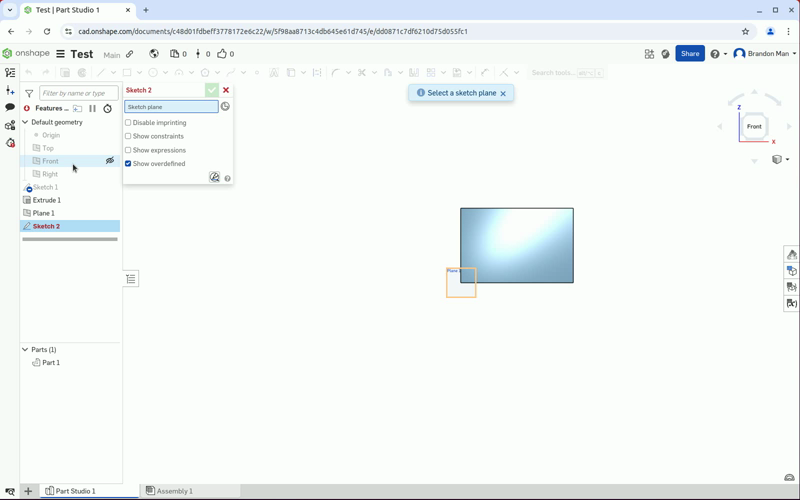
mouse_move(73, 215)
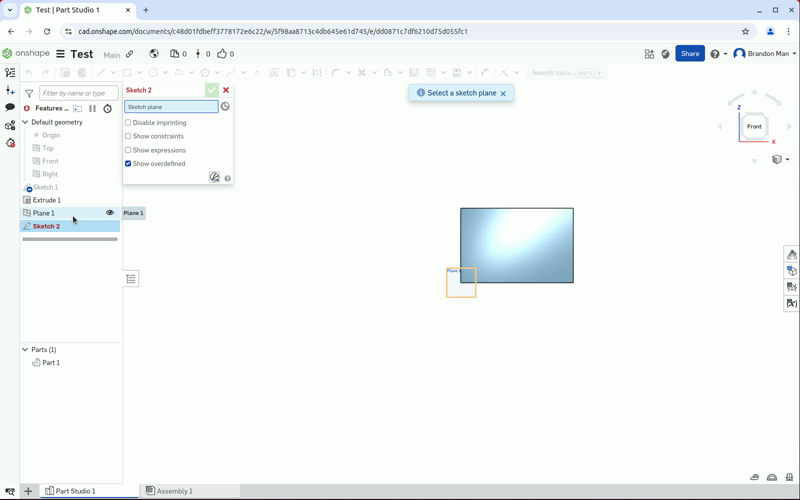
click(73, 215)
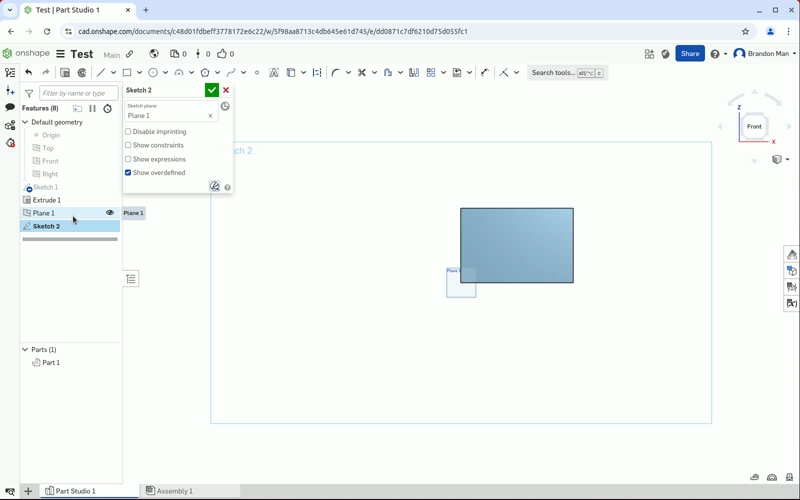
mouse_move(73, 352)
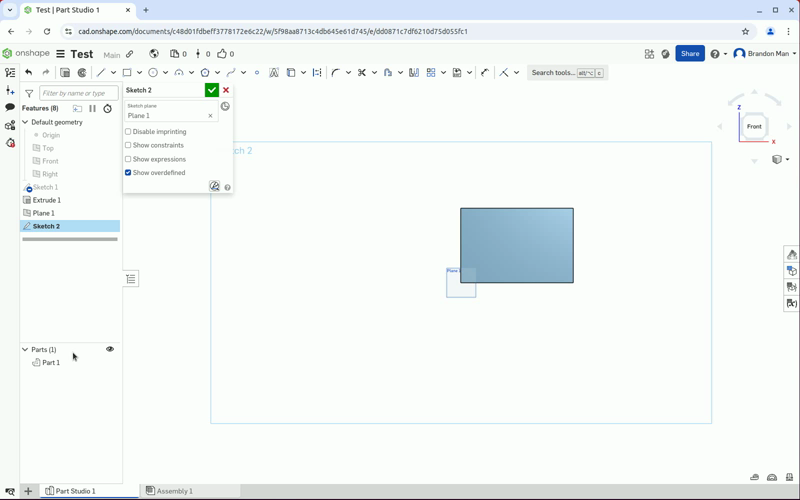
key(y)
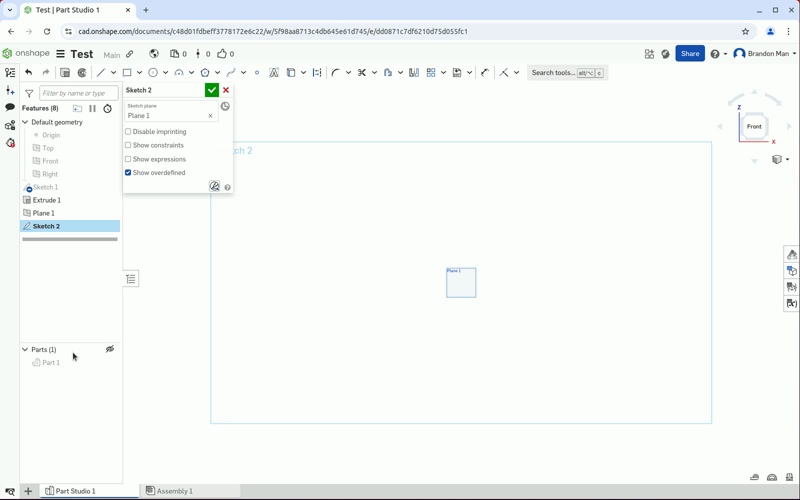
key(c)
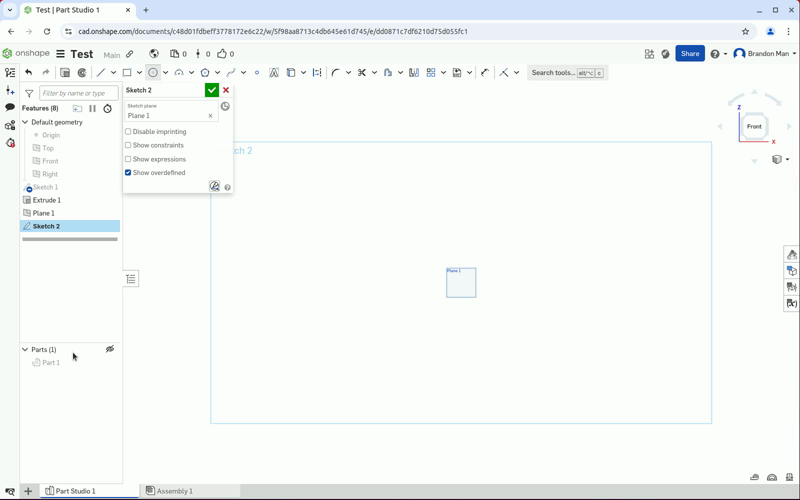
key_down(shift)
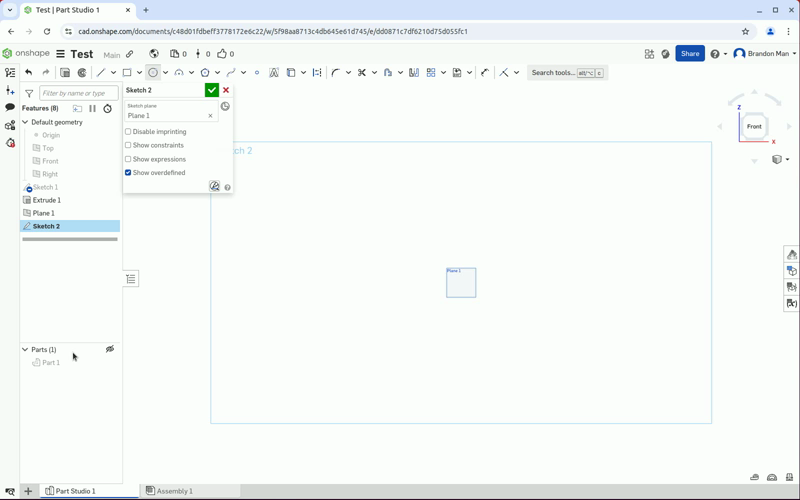
mouse_move(504, 253)
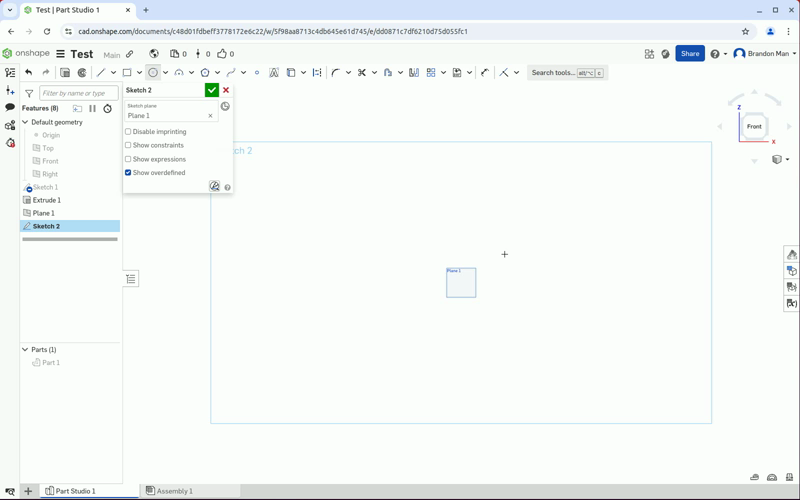
click(504, 253)
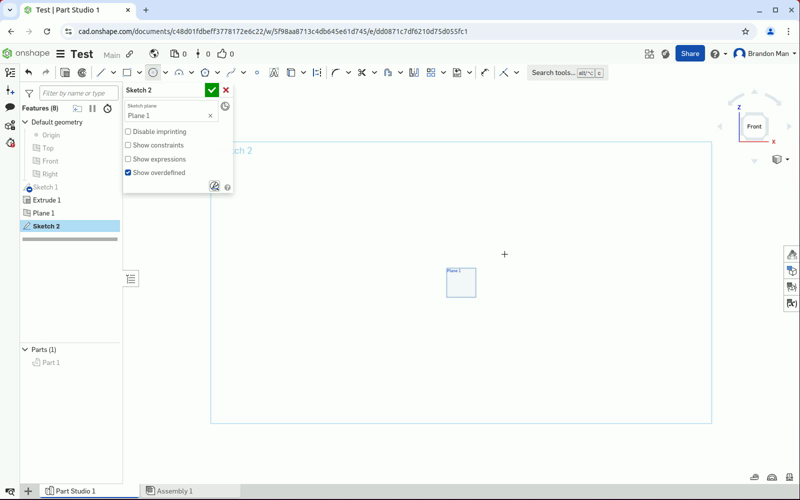
key_up(shift)
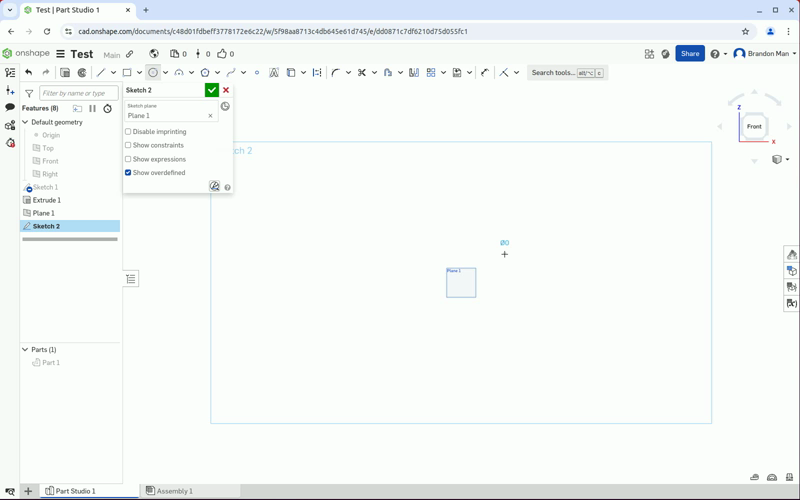
mouse_move(522, 253)
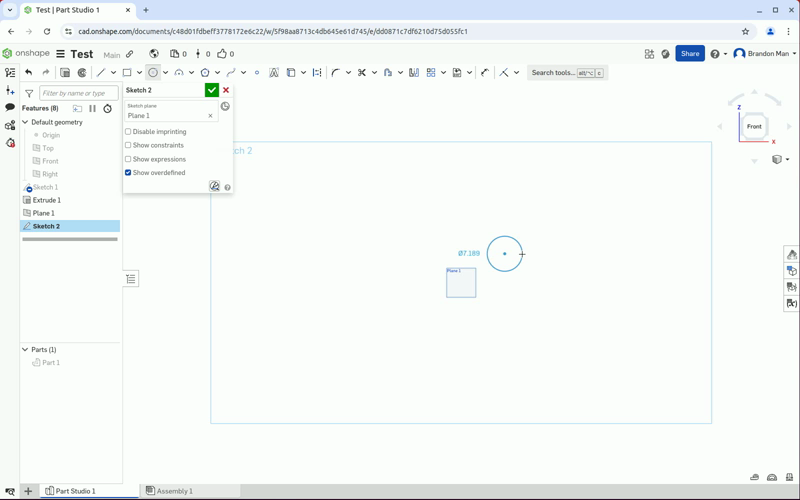
click(522, 253)
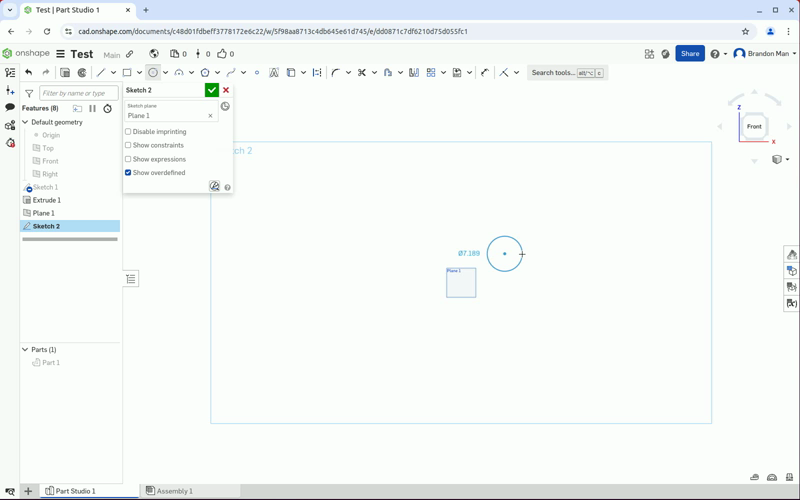
key(esc)
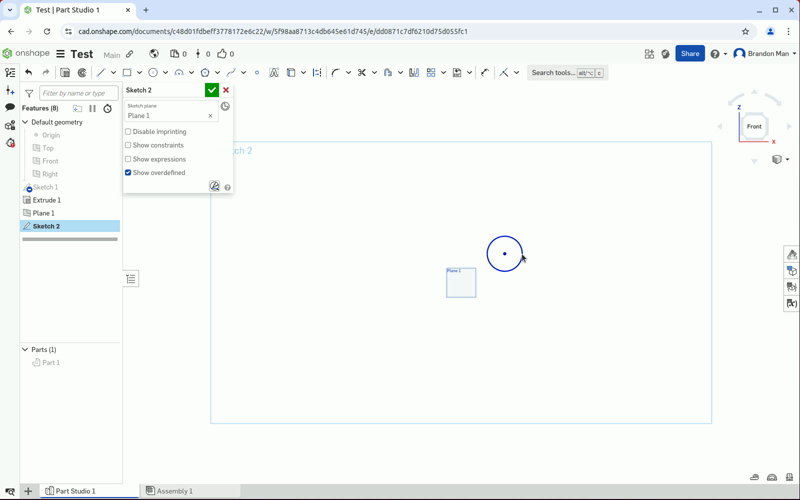
mouse_move(510, 252)
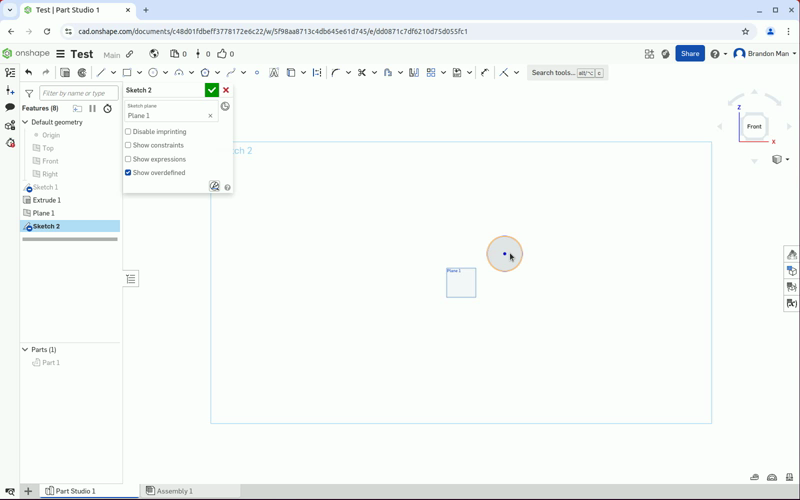
scroll(6)
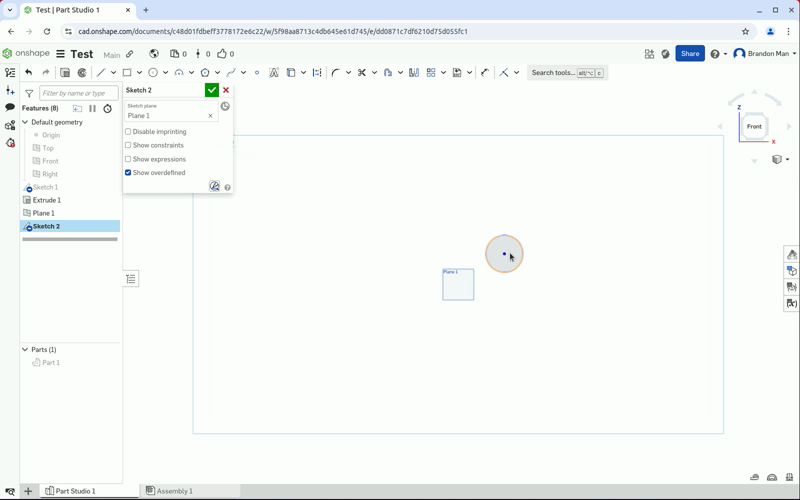
scroll(6)
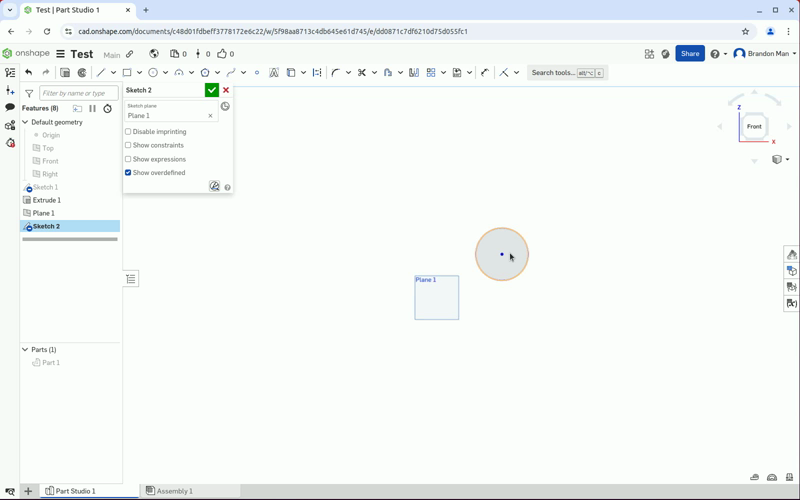
scroll(6)
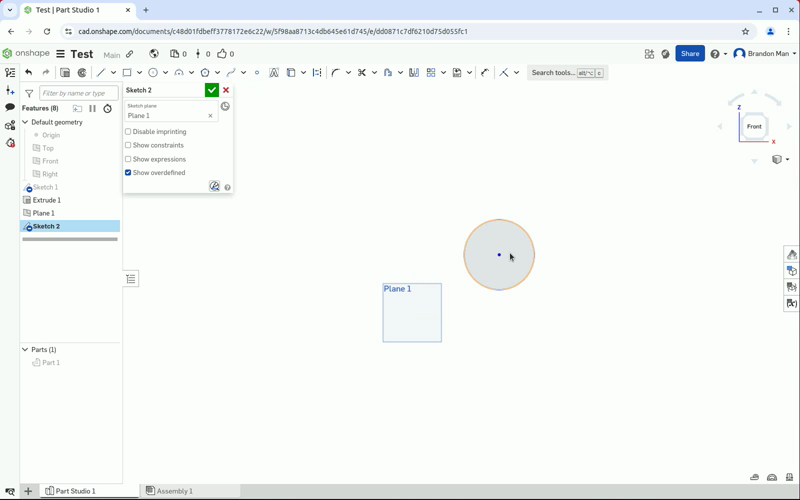
scroll(6)
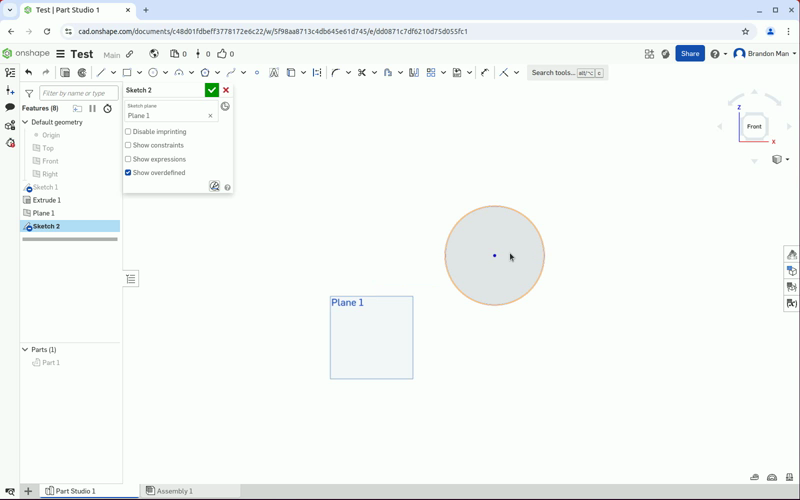
scroll(6)
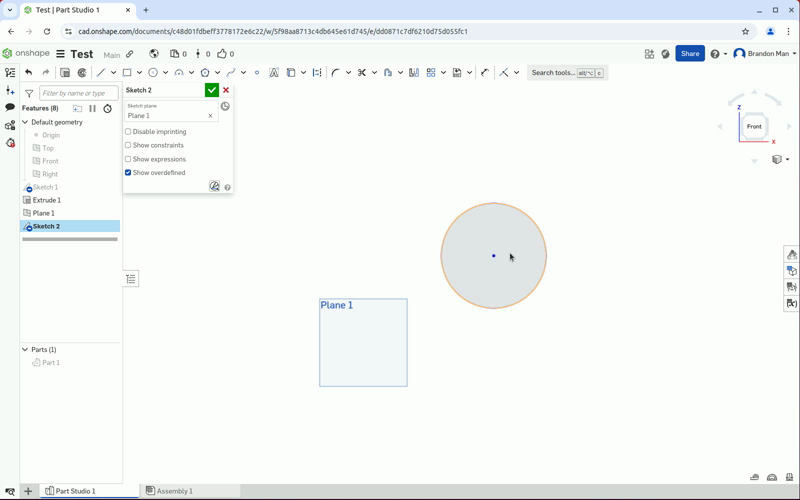
scroll(6)
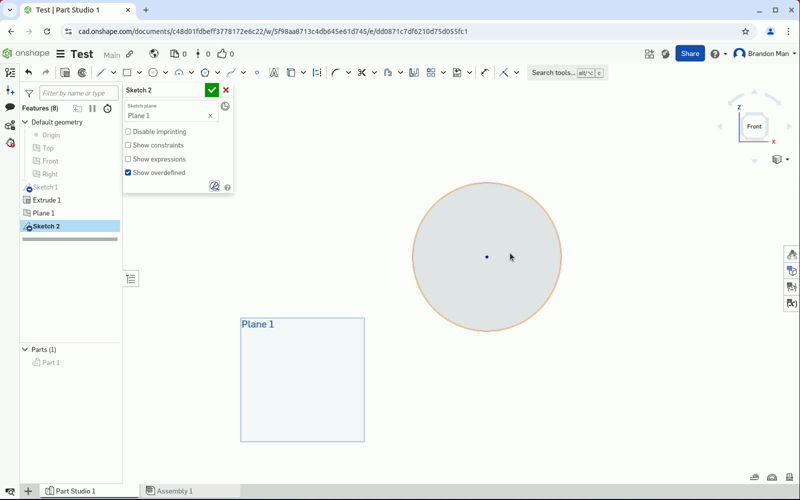
scroll(6)
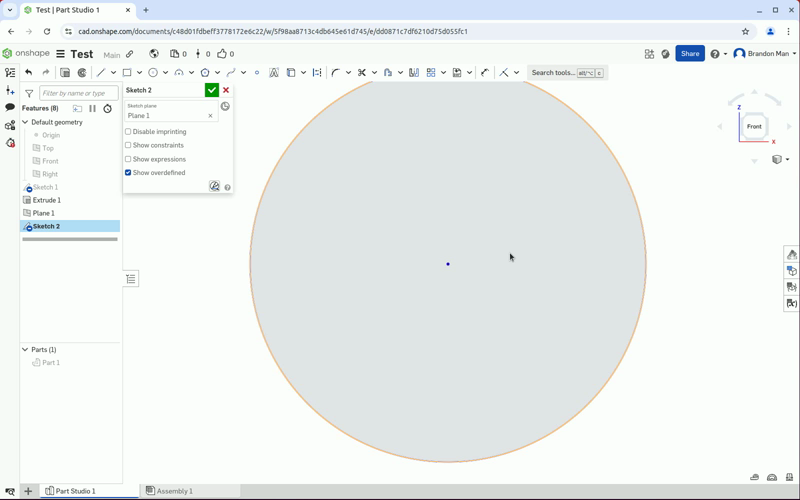
click(510, 252)
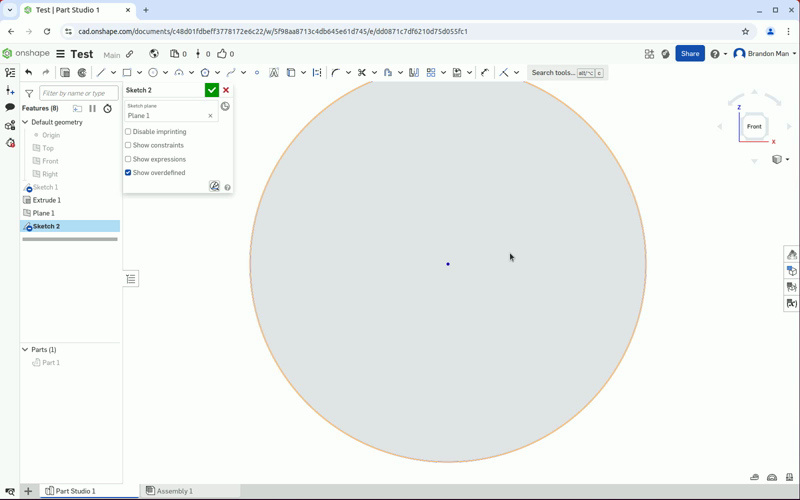
scroll(-6)
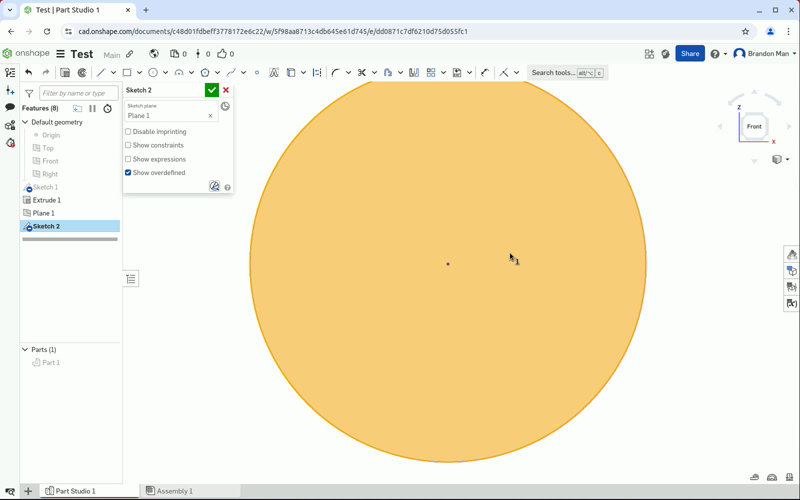
scroll(-6)
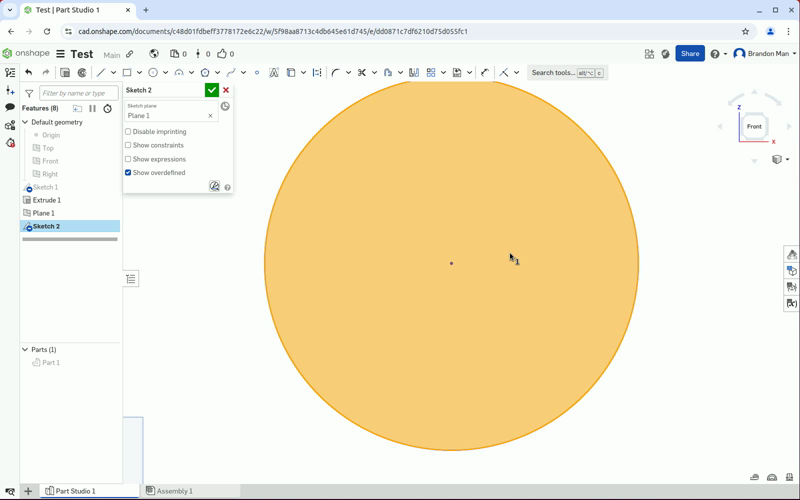
scroll(-6)
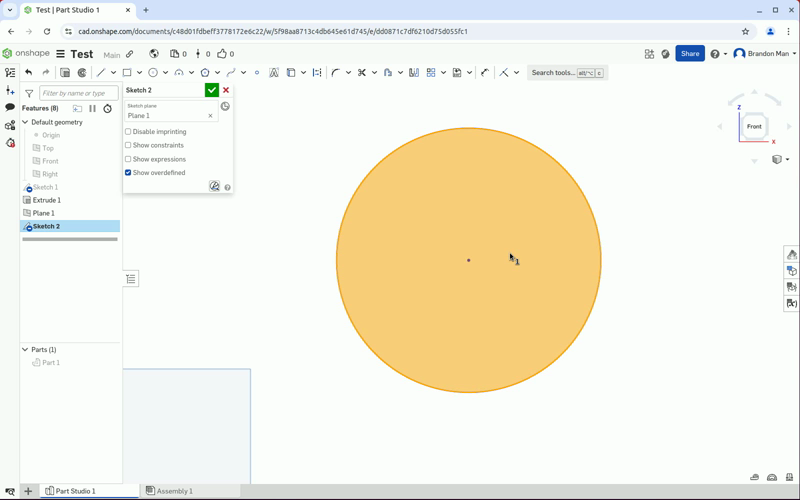
scroll(-6)
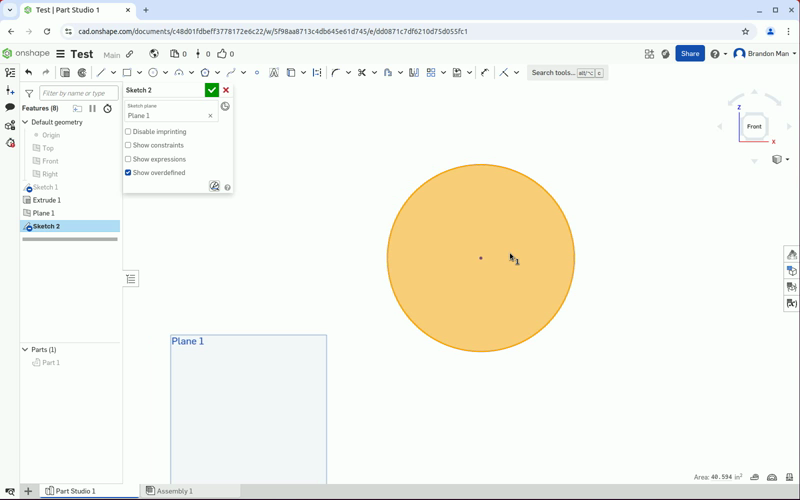
scroll(-6)
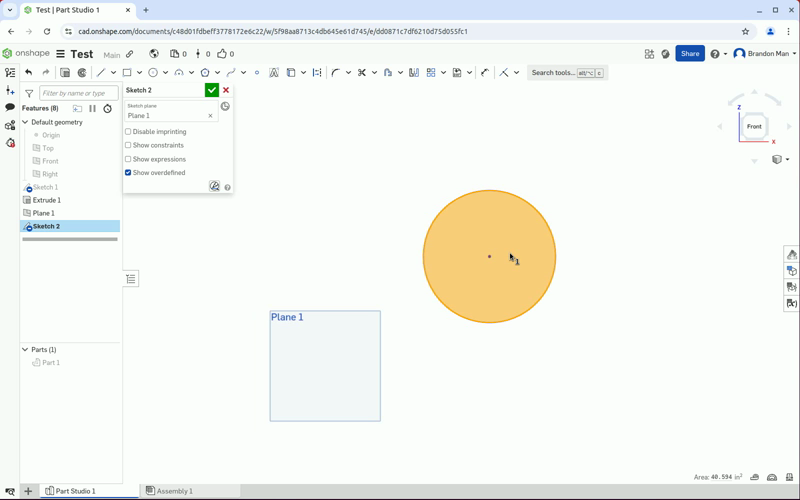
scroll(-6)
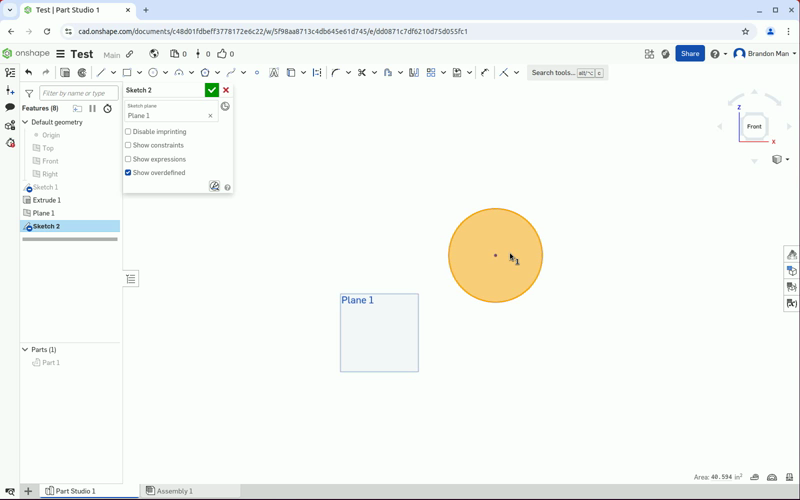
scroll(-6)
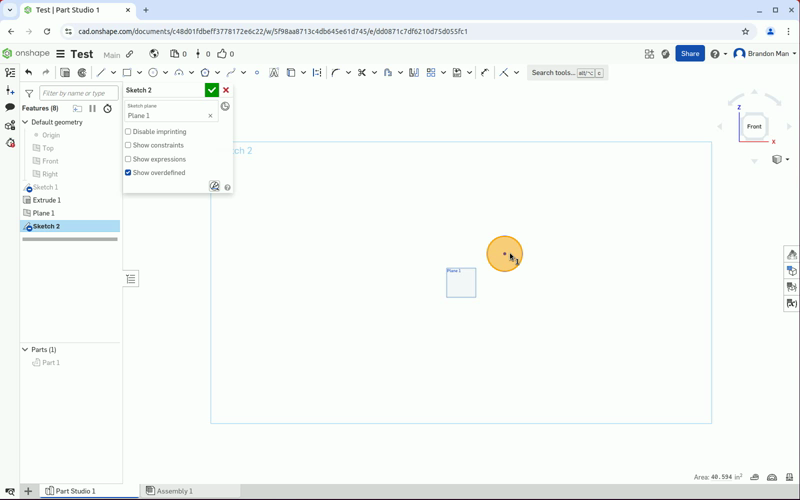
mouse_move(73, 352)
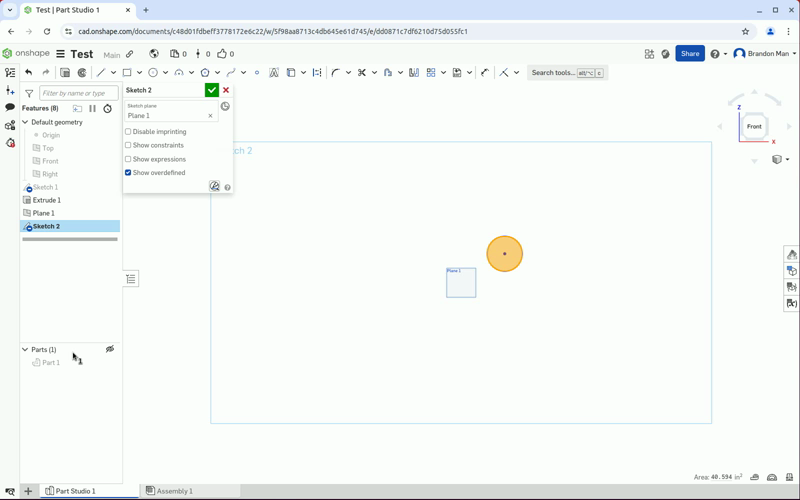
key(shift+y)
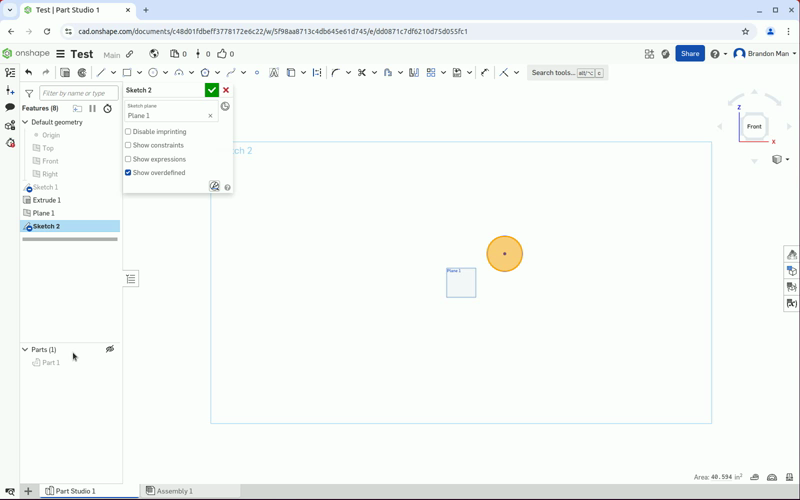
key(shift+e)
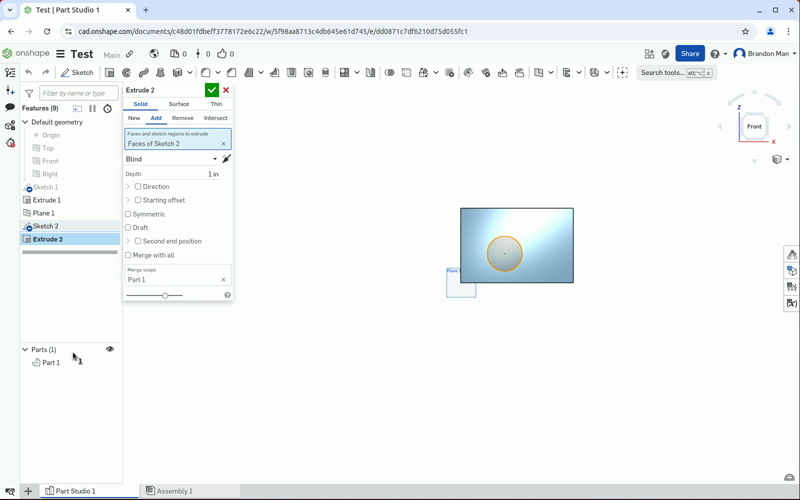
mouse_move(143, 106)
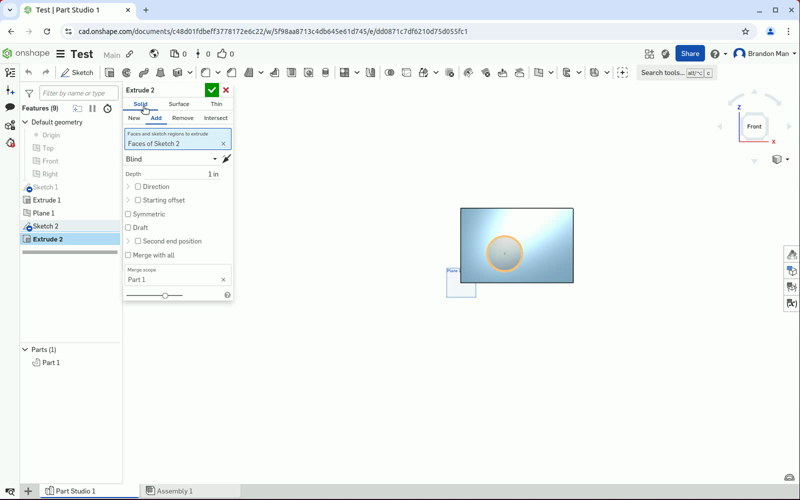
click(143, 106)
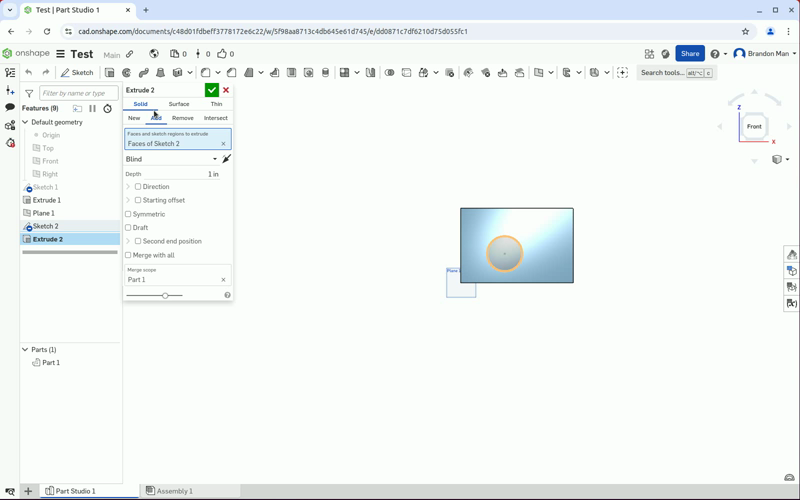
mouse_move(186, 120)
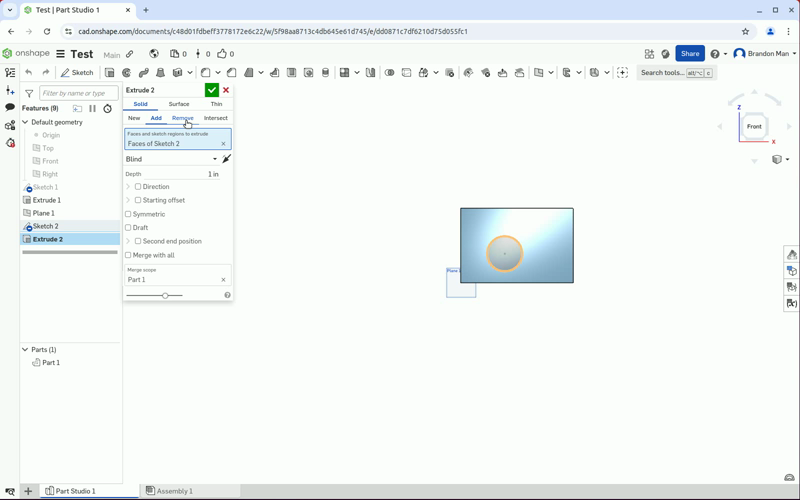
click(186, 120)
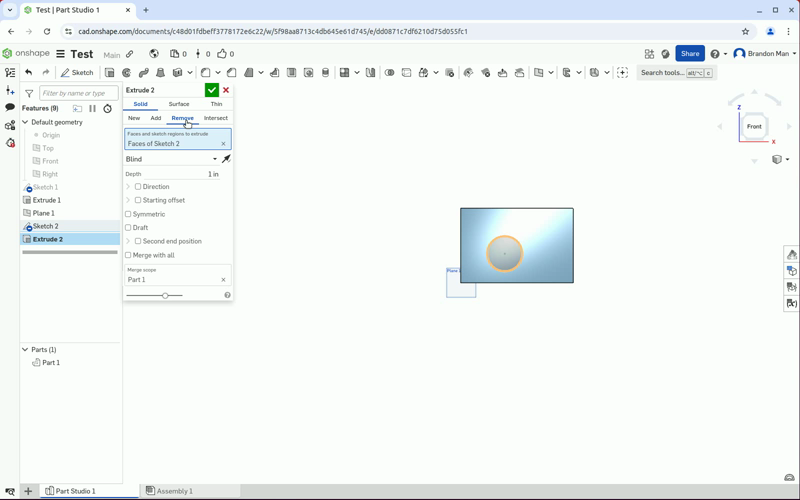
key(tab, 4)
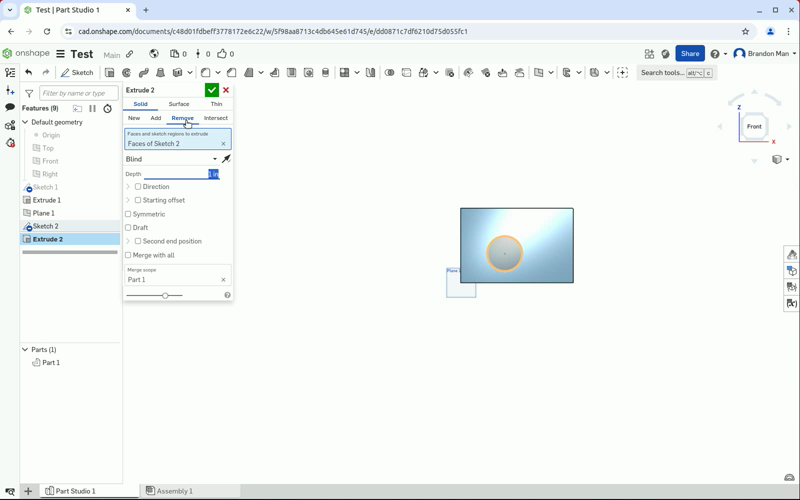
text(27.682)
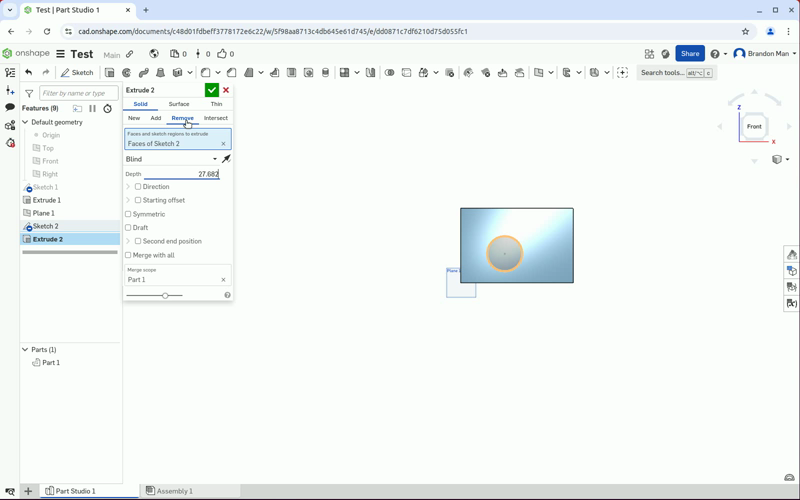
key(tab, 6)
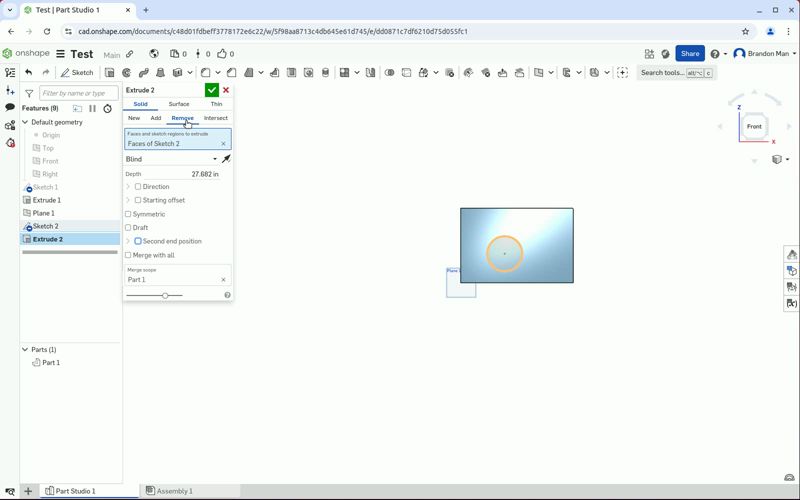
key(space)
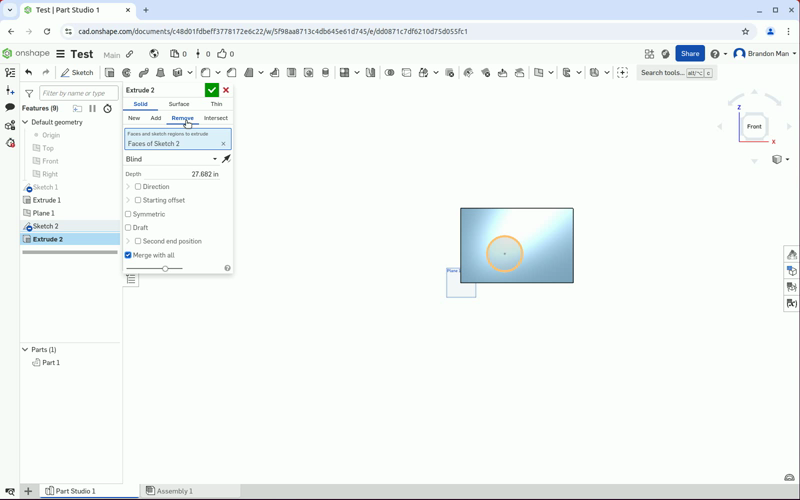
key(enter)
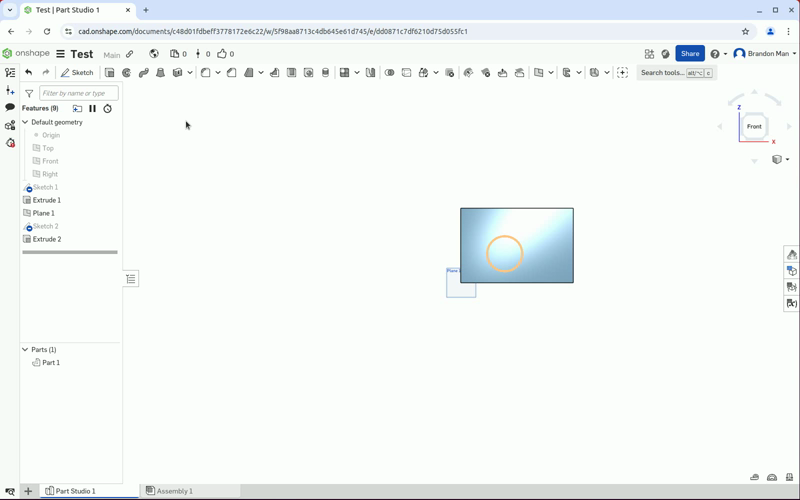
key(shift+h)
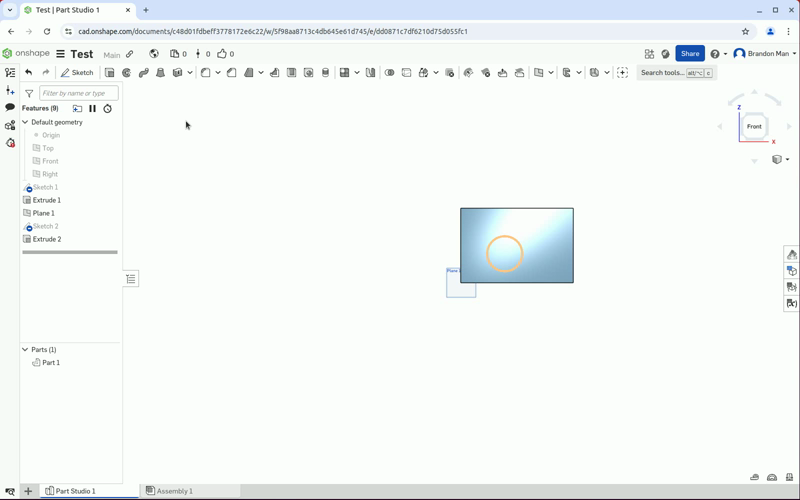
key(shift+h)
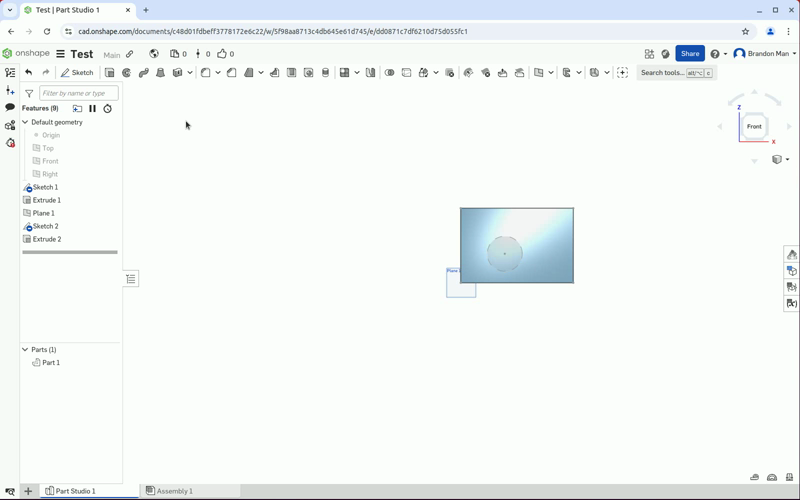
key(shift+7)
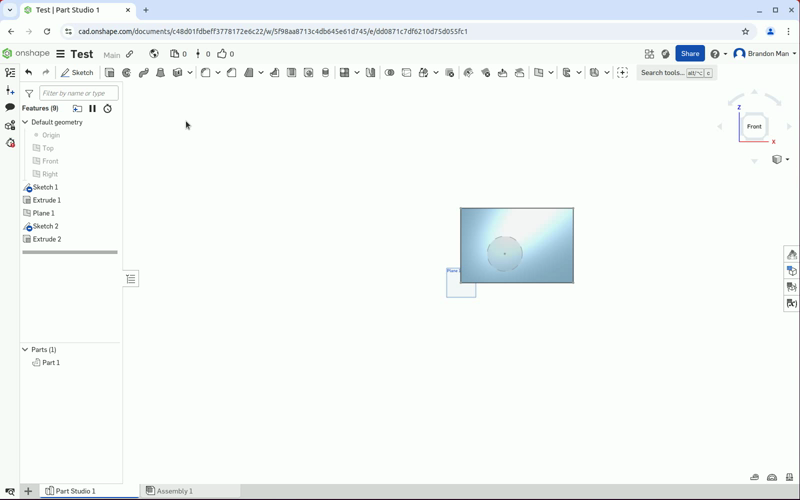
key(left, 2)
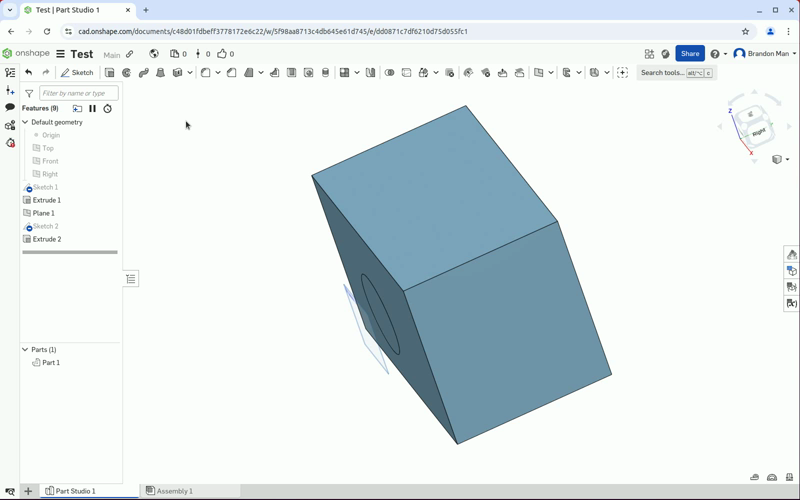
key(down, 2)
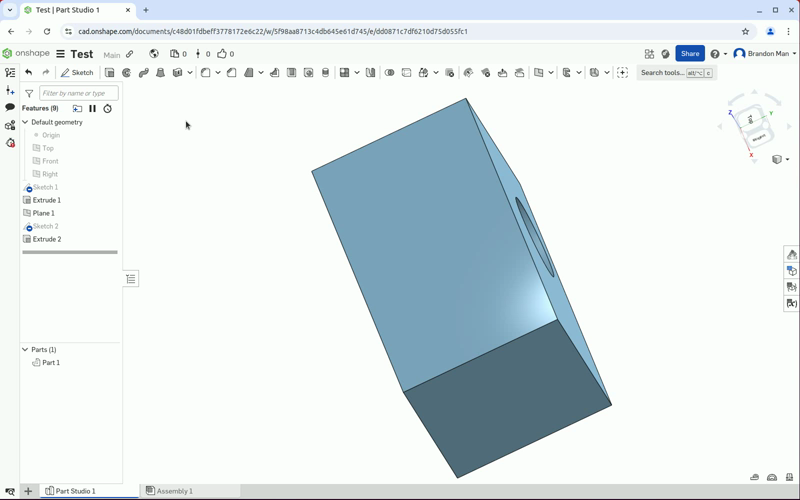
key(up, 2)
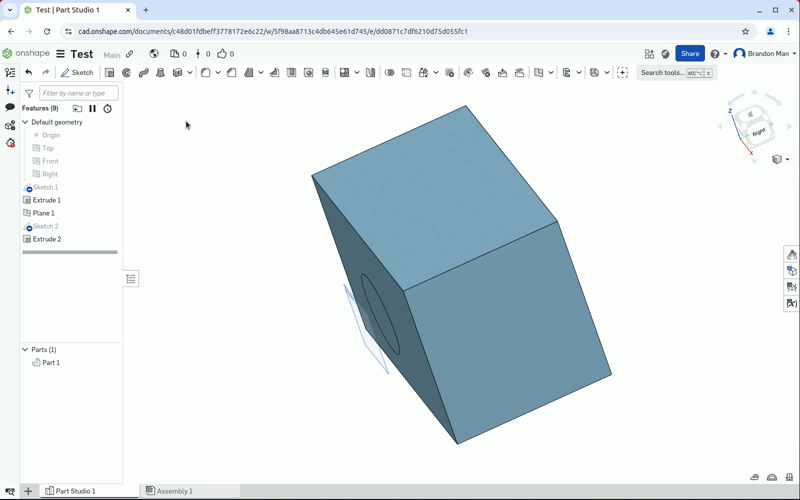
key(right, 2)
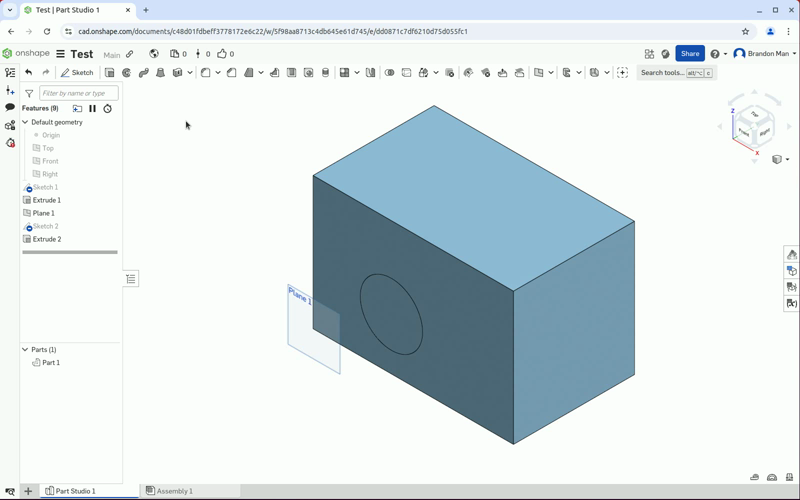
mouse_move(73, 189)
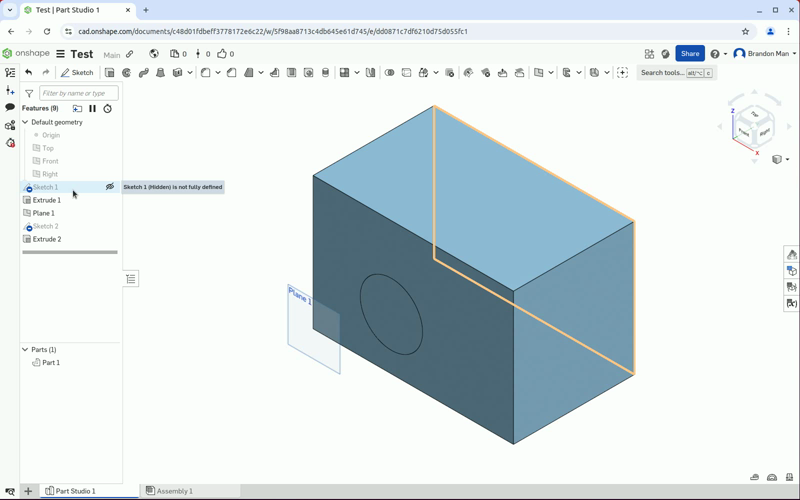
click(73, 189)